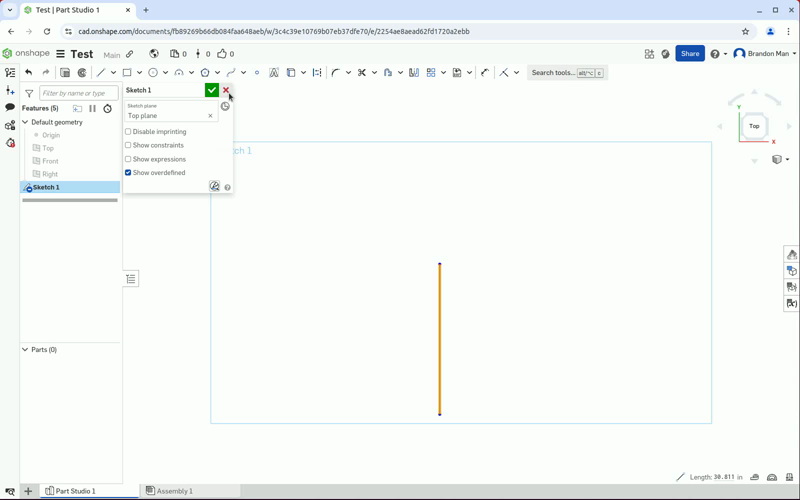
key(shift+h)
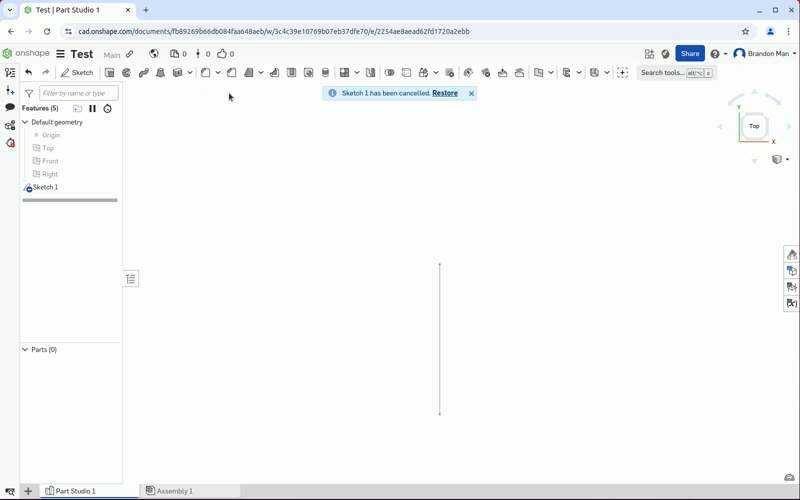
key(shift+s)
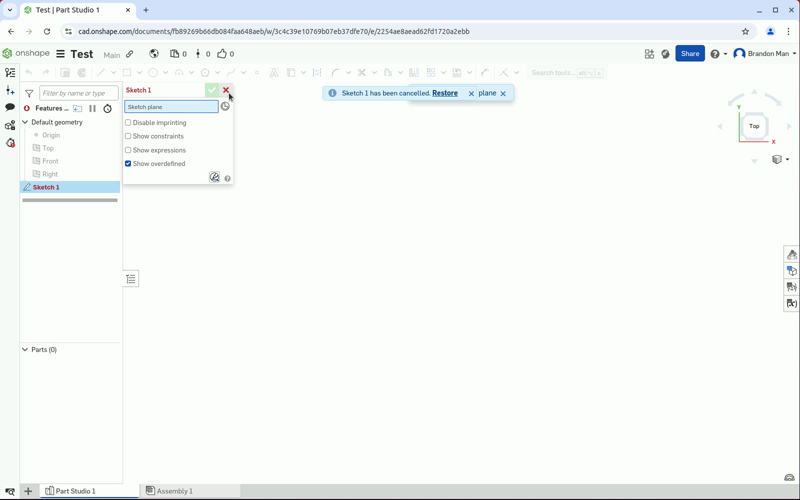
mouse_move(73, 150)
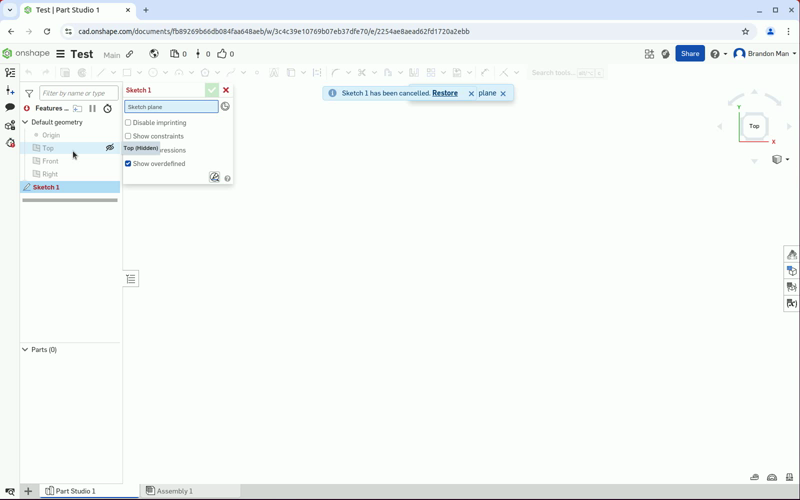
click(73, 150)
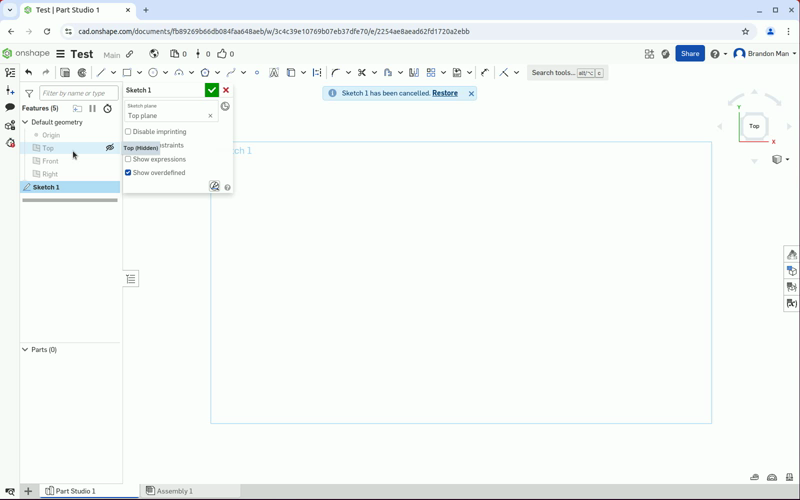
mouse_move(73, 352)
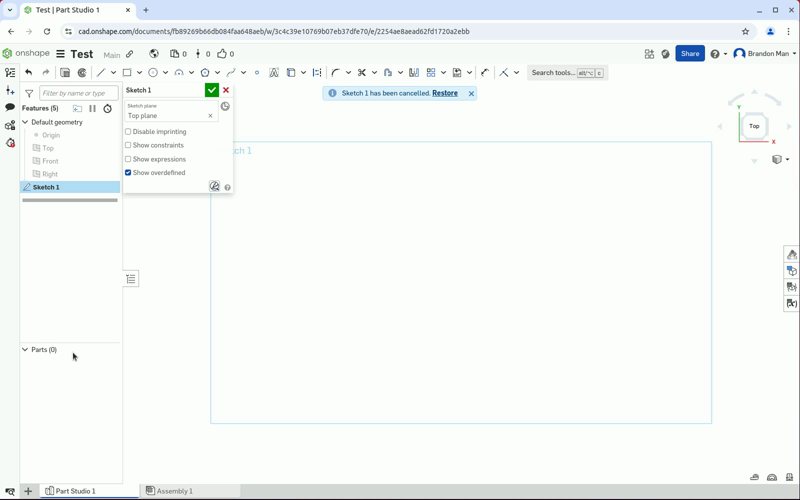
key(y)
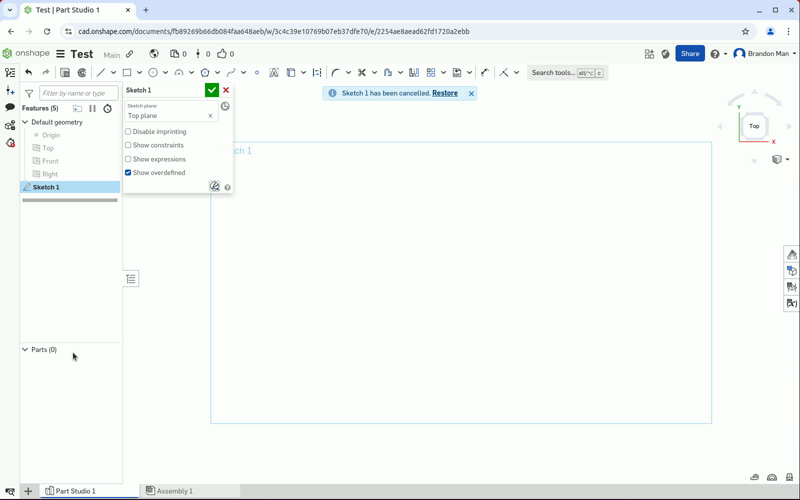
key(l)
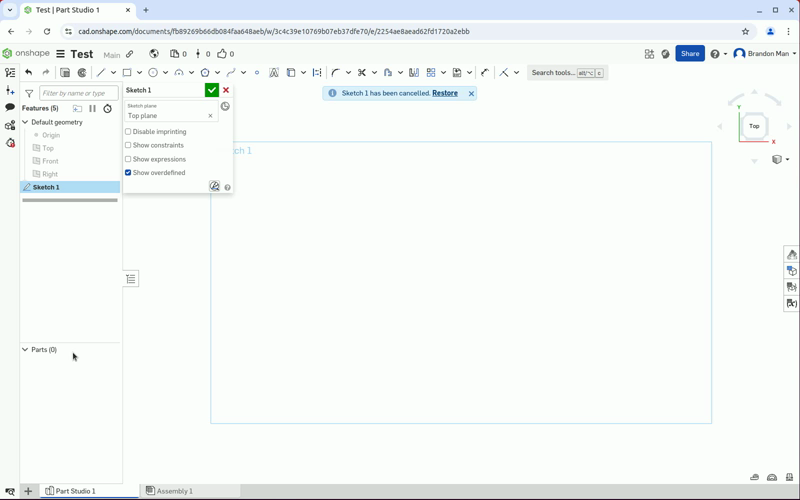
key_down(shift)
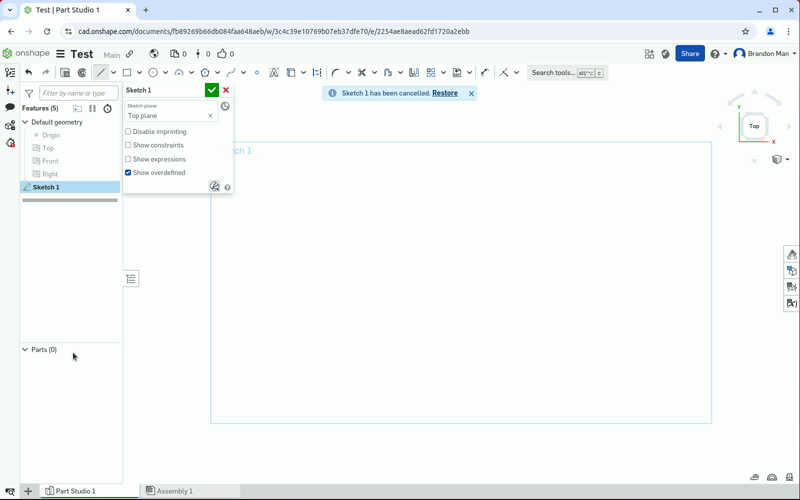
mouse_move(348, 395)
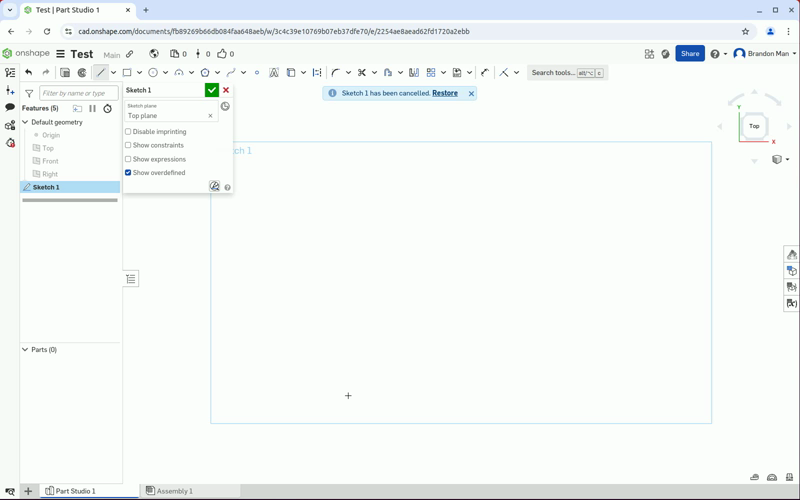
click(348, 395)
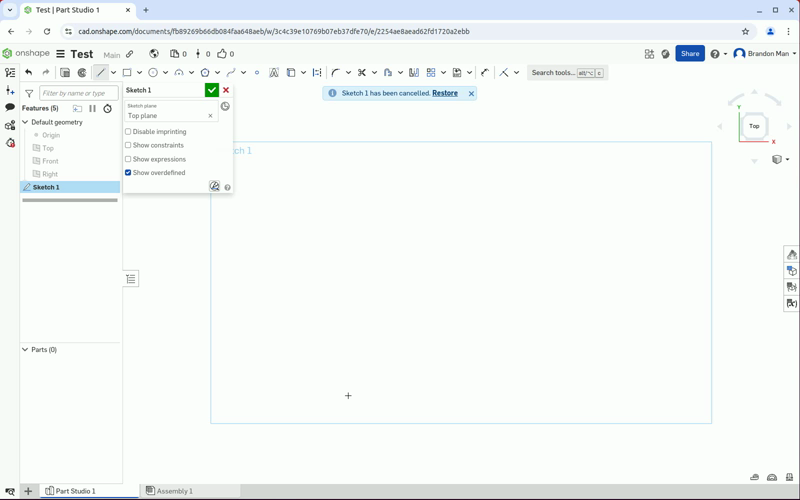
key_up(shift)
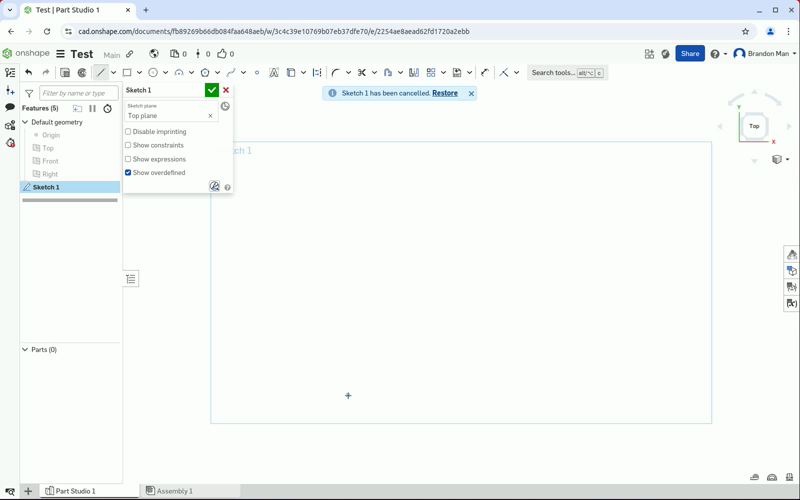
key_down(shift)
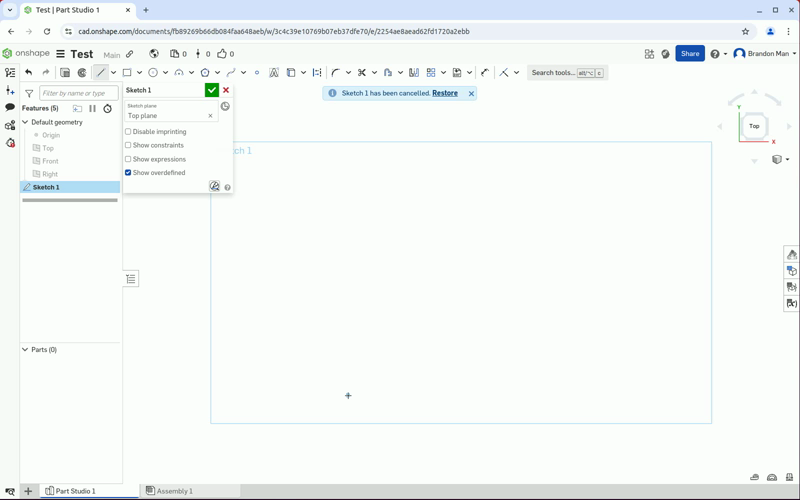
mouse_move(572, 395)
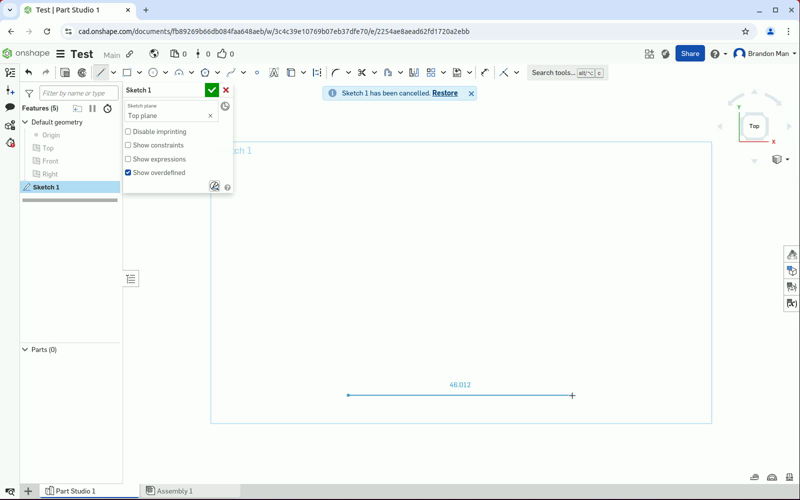
click(572, 395)
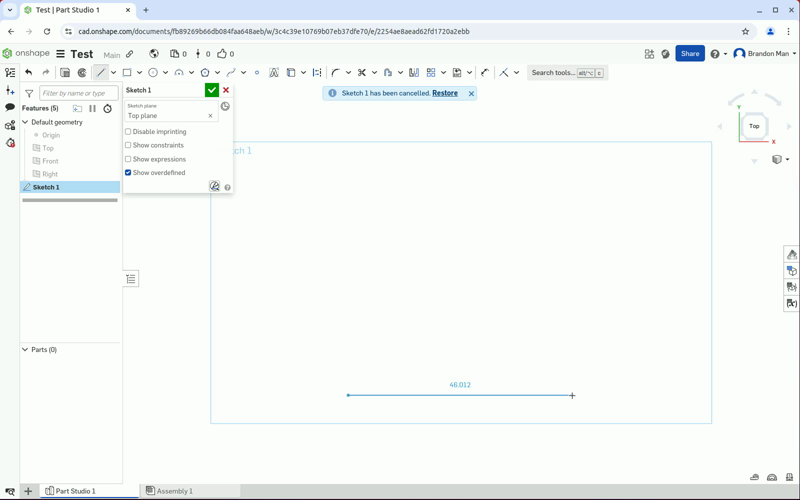
key_up(shift)
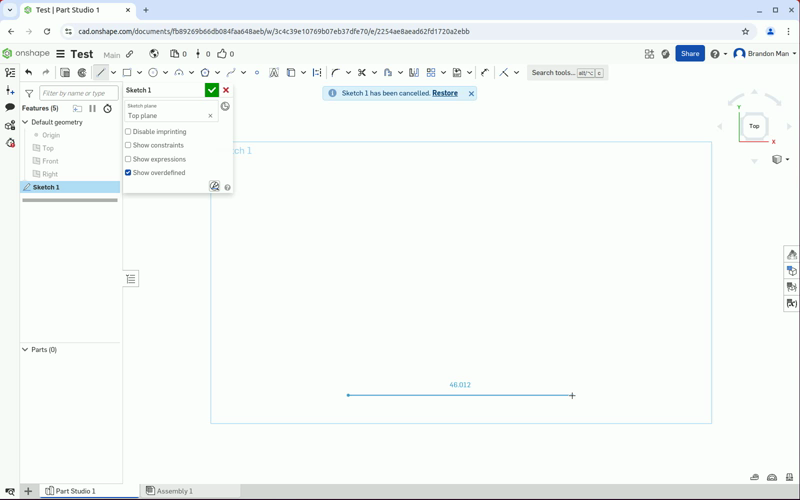
key_down(shift)
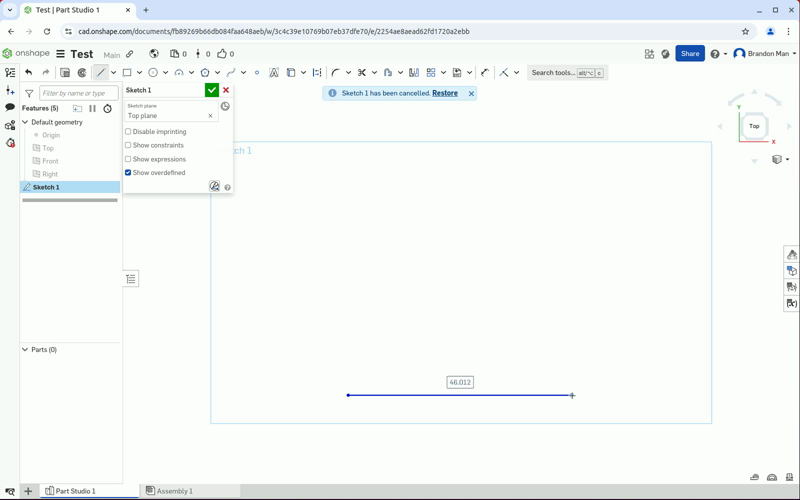
mouse_move(572, 171)
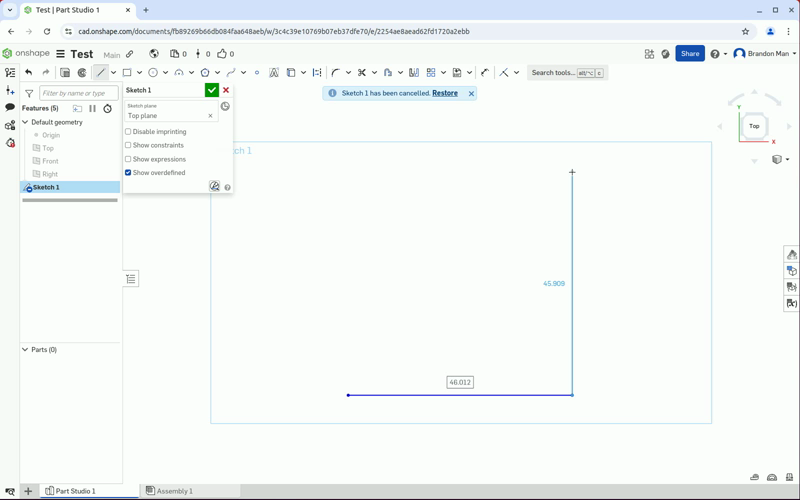
click(572, 171)
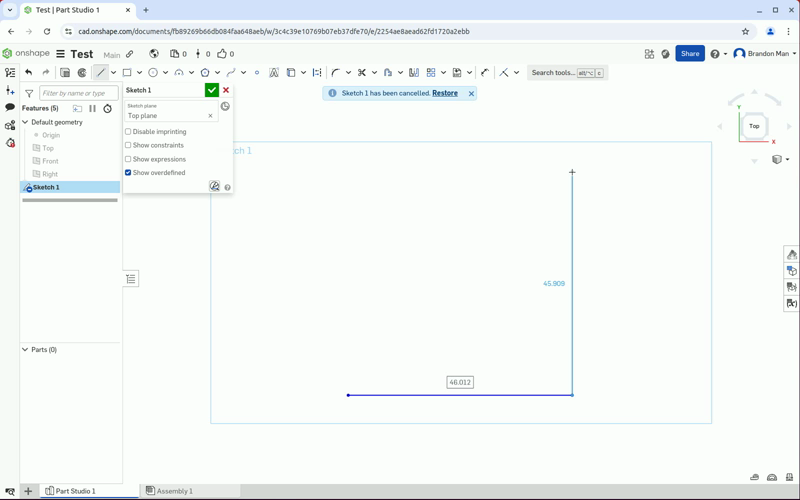
key_up(shift)
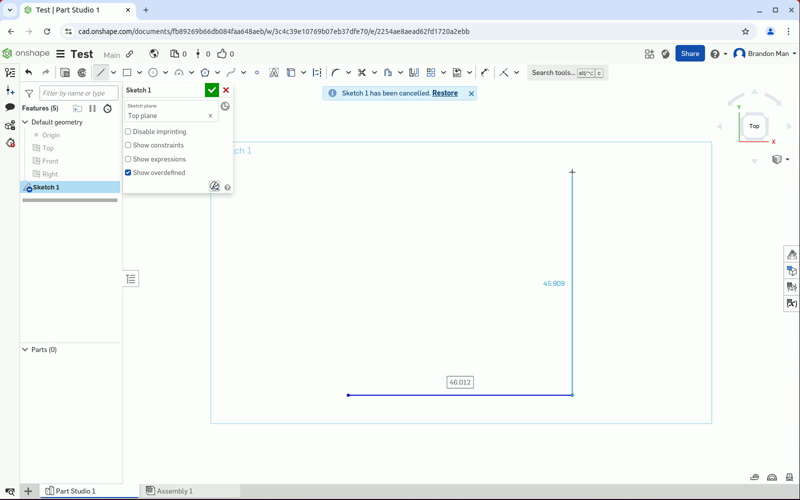
key_down(shift)
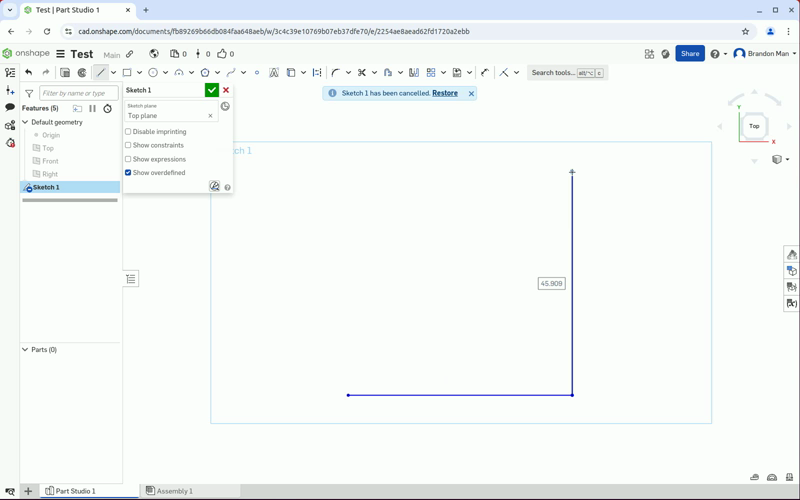
mouse_move(348, 171)
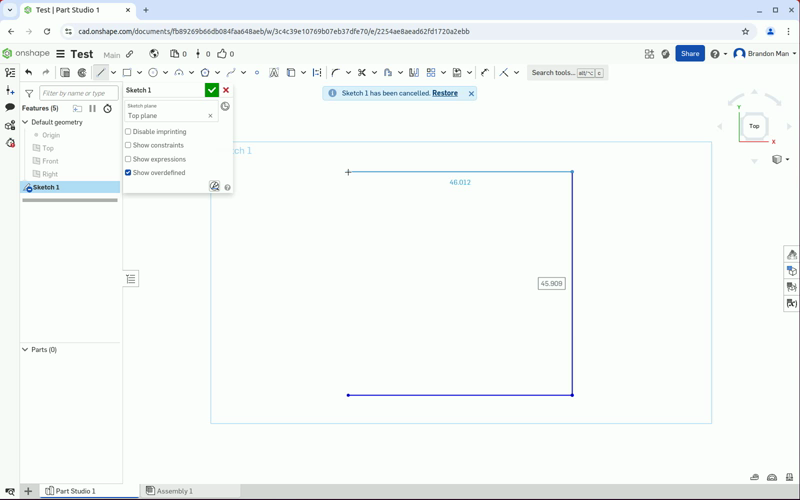
click(348, 171)
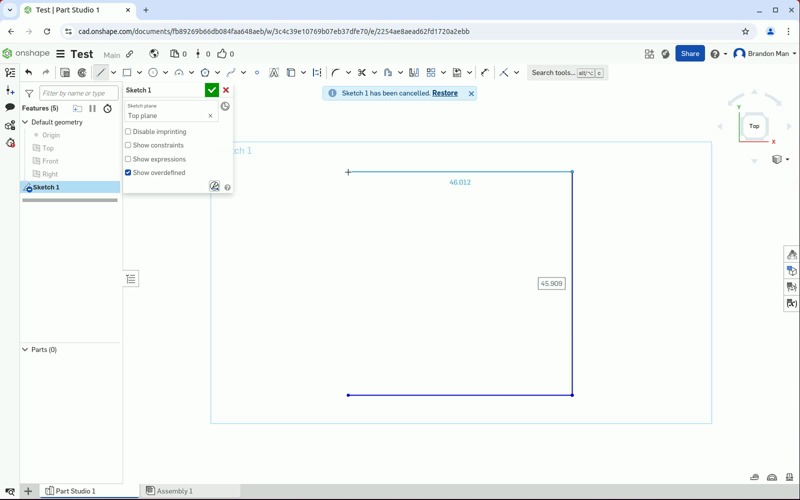
key_up(shift)
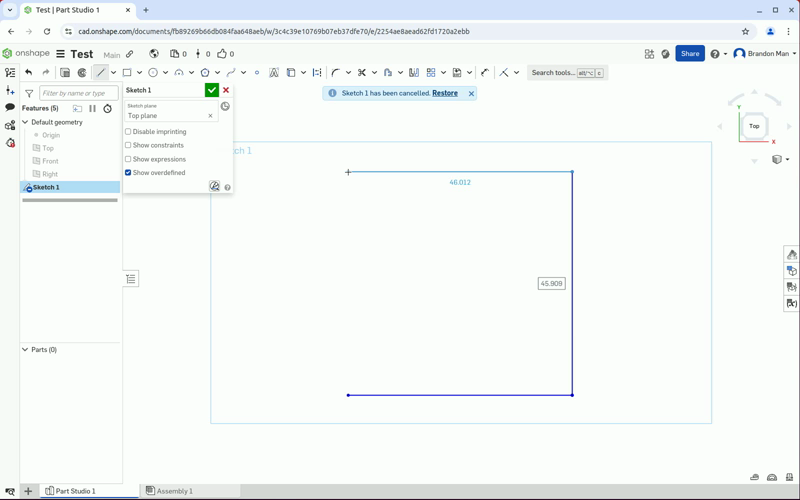
key_down(shift)
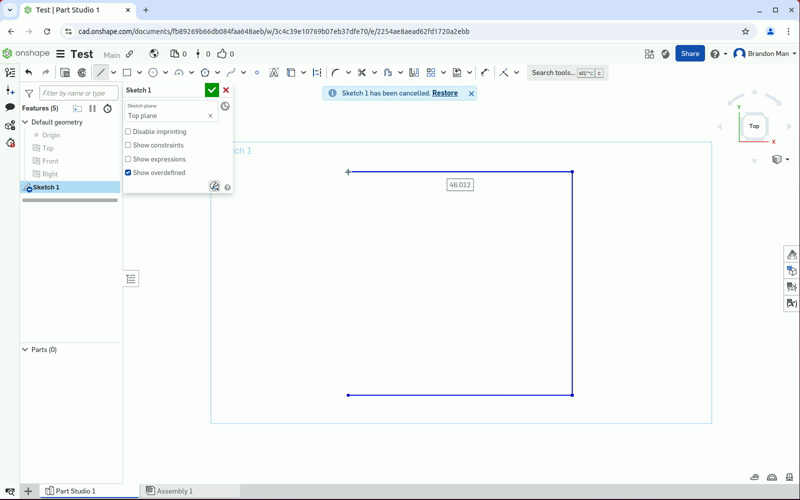
mouse_move(348, 395)
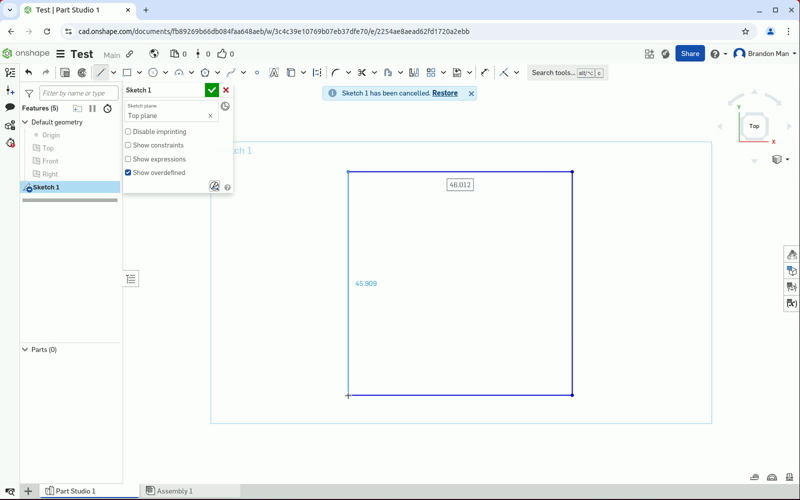
key_up(shift)
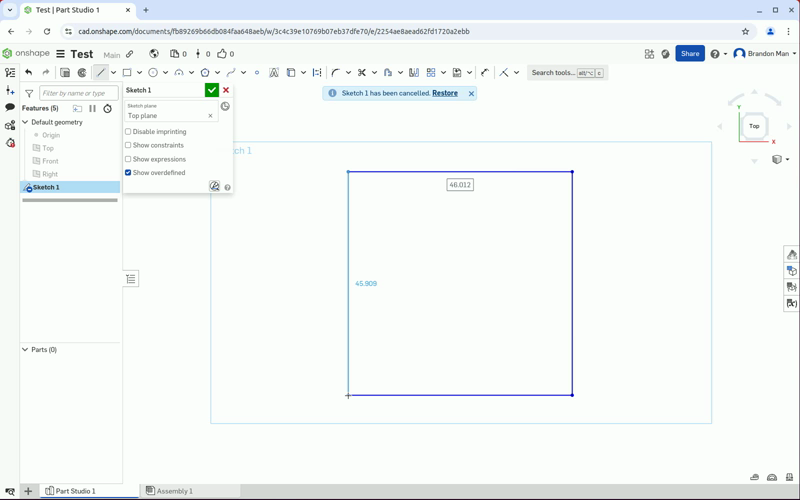
click(348, 395)
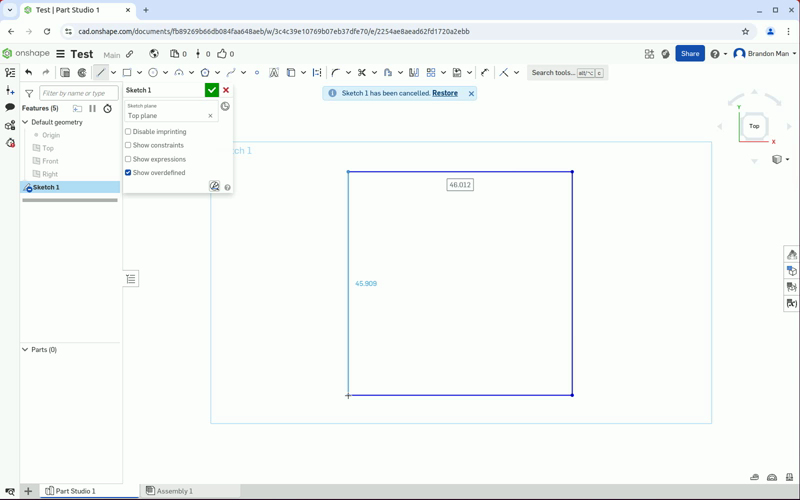
key(esc)
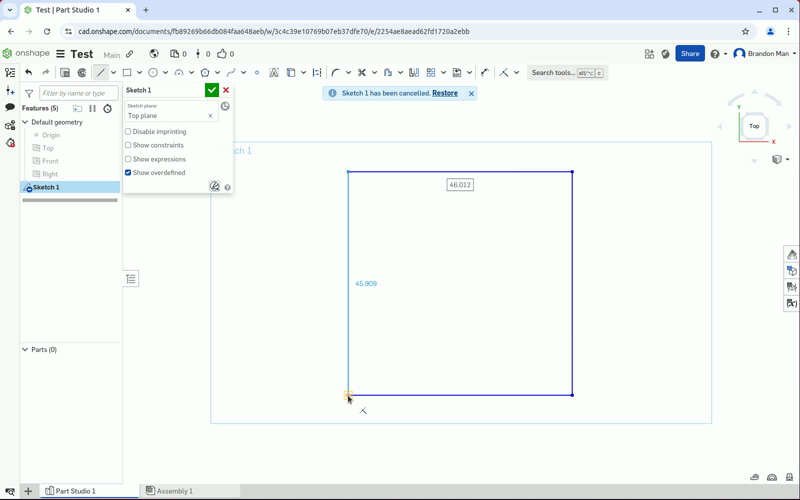
mouse_move(514, 275)
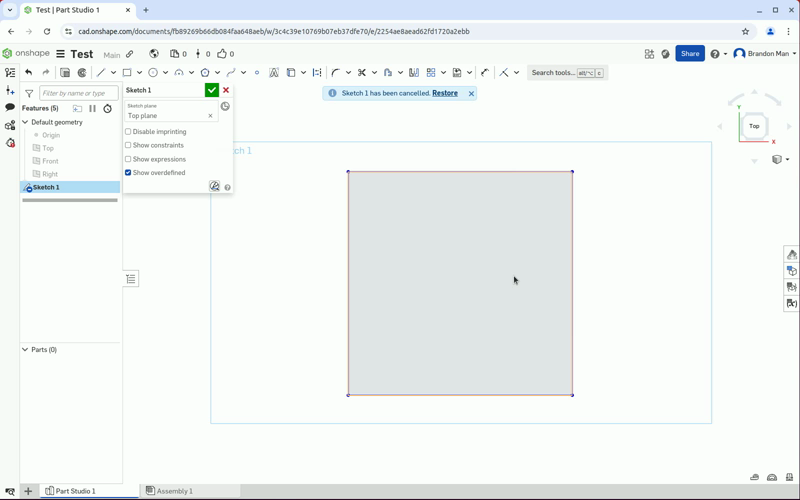
click(514, 275)
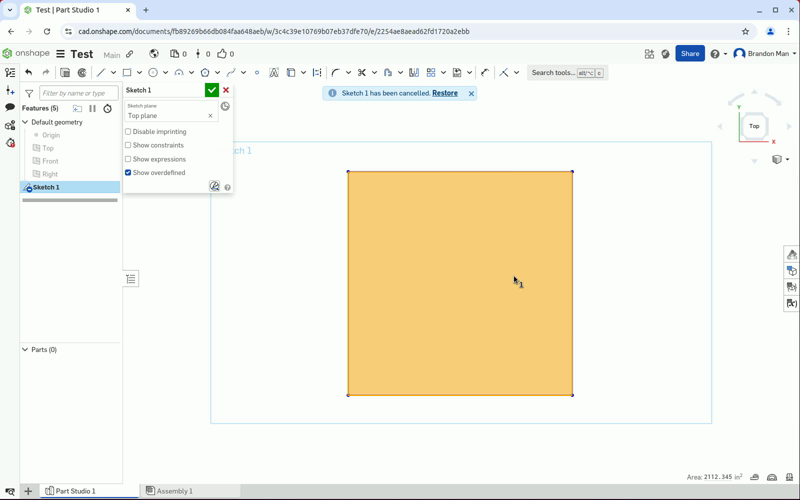
mouse_move(73, 352)
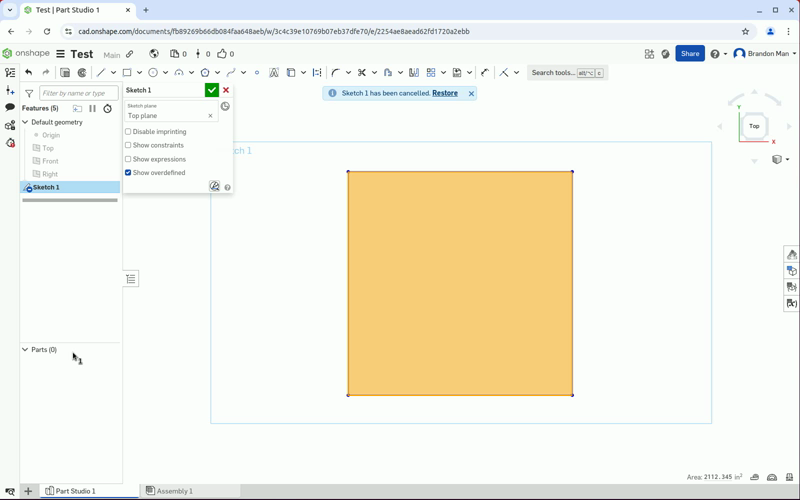
key(shift+y)
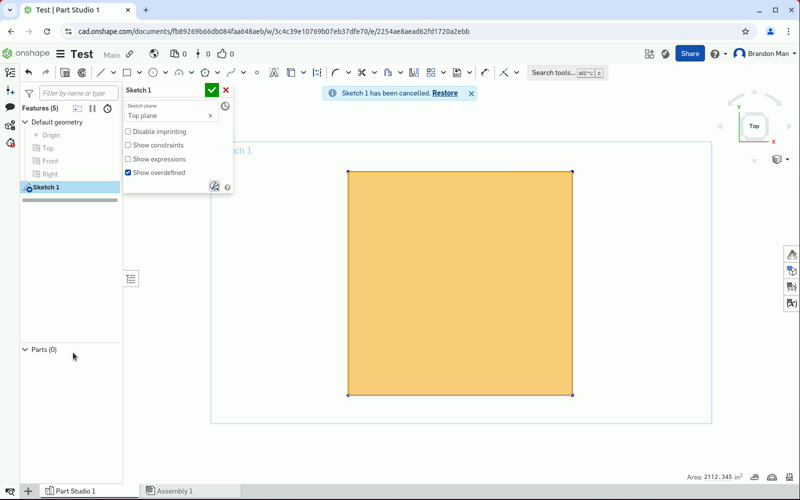
key(shift+e)
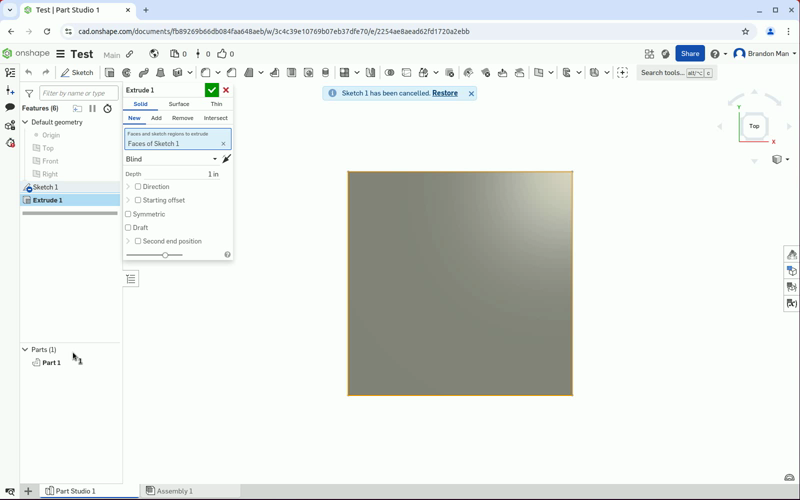
mouse_move(143, 106)
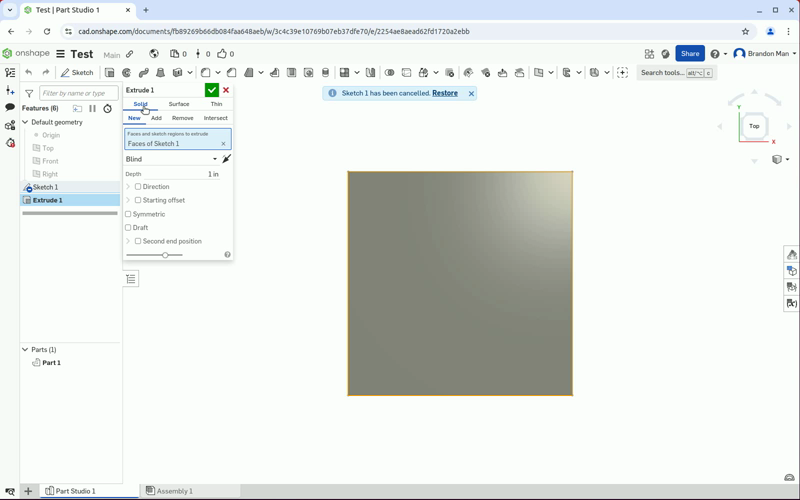
click(143, 106)
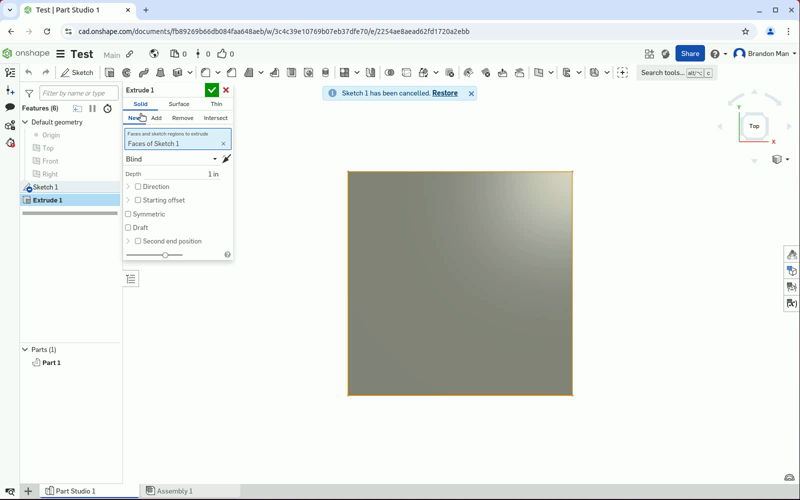
mouse_move(137, 120)
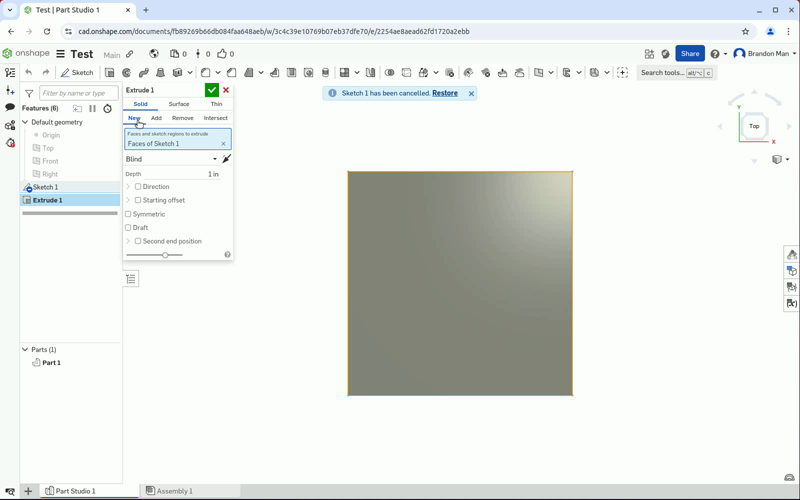
click(137, 120)
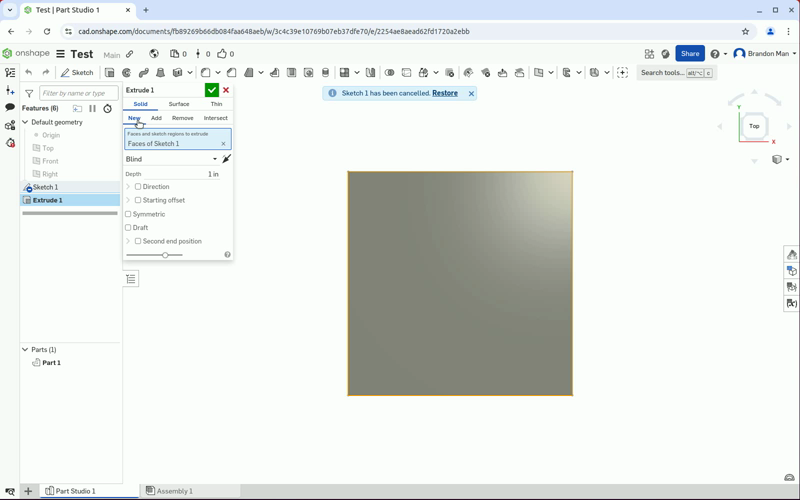
key(tab, 4)
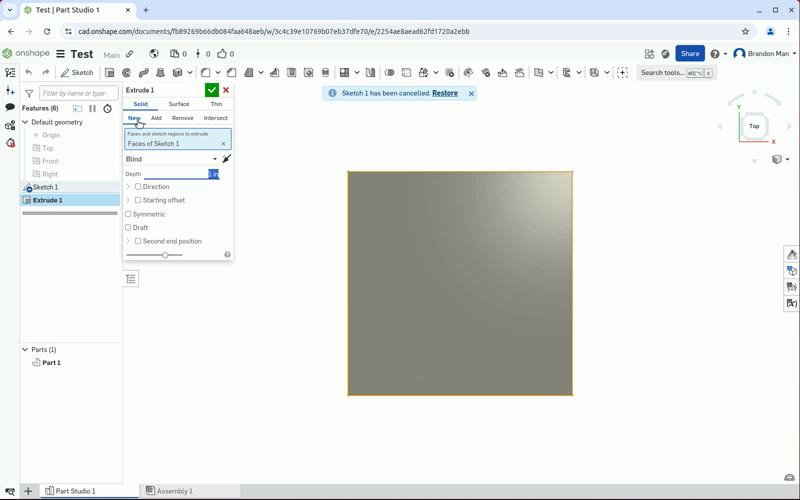
text(-0.241)
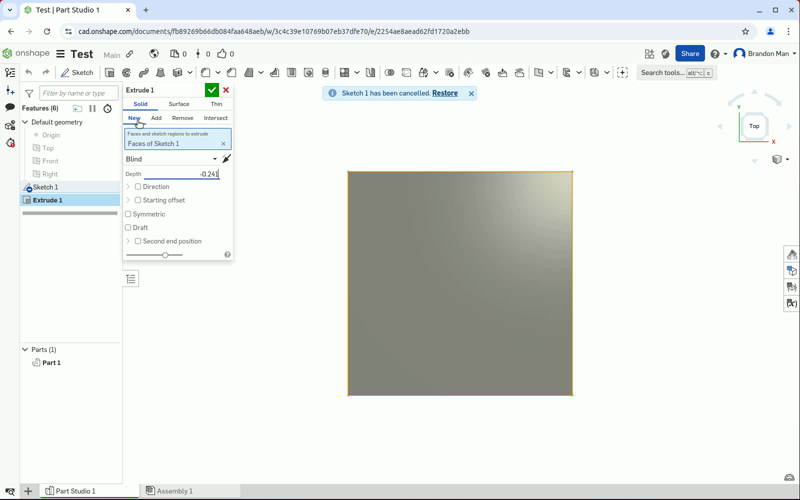
key(enter)
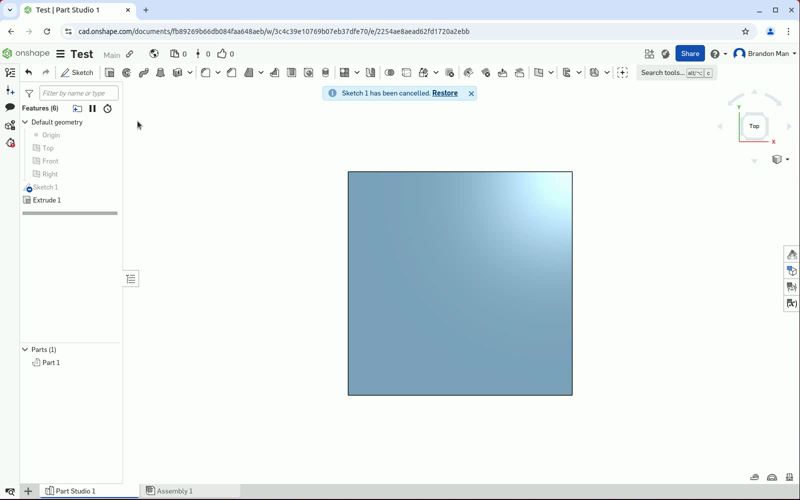
key(shift+h)
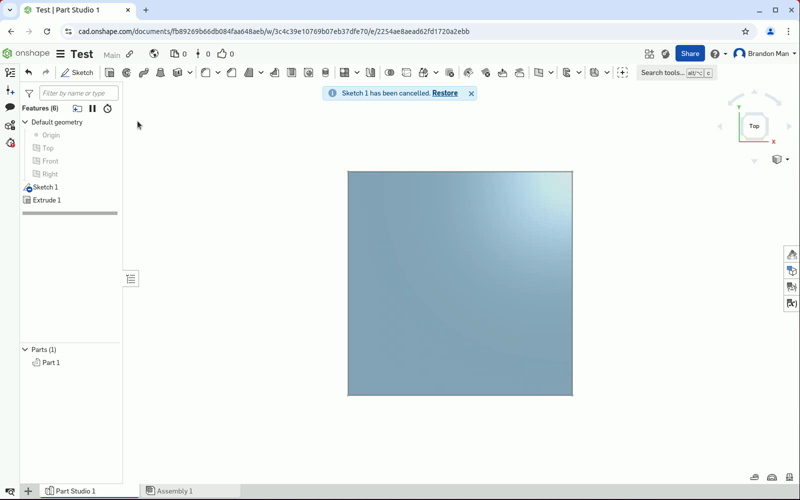
key(shift+h)
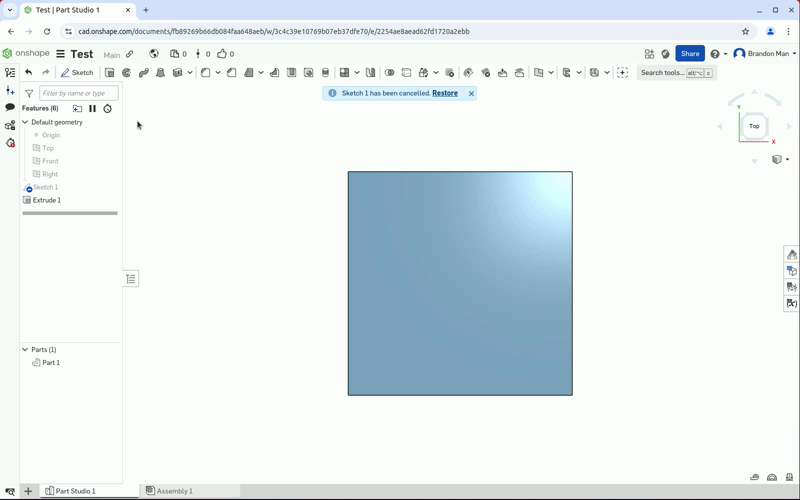
mouse_move(73, 189)
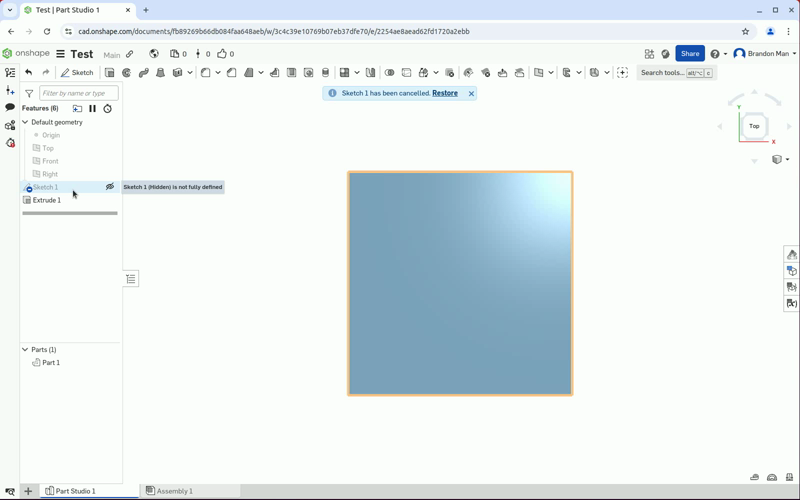
click(73, 189)
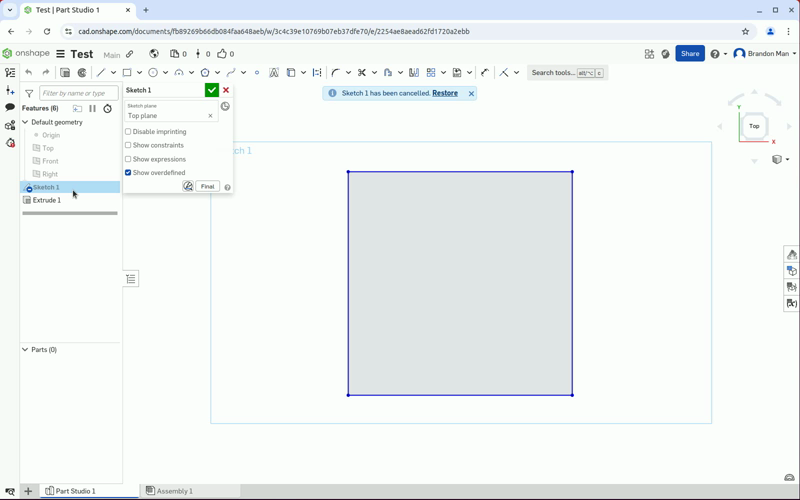
mouse_move(229, 92)
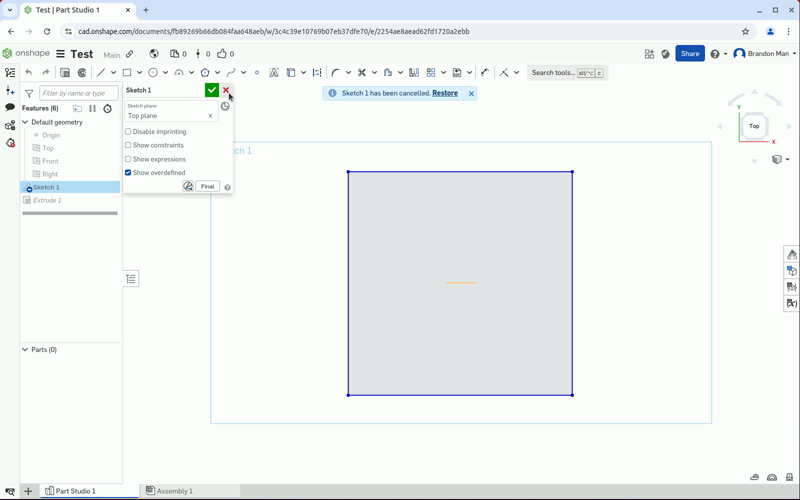
click(229, 92)
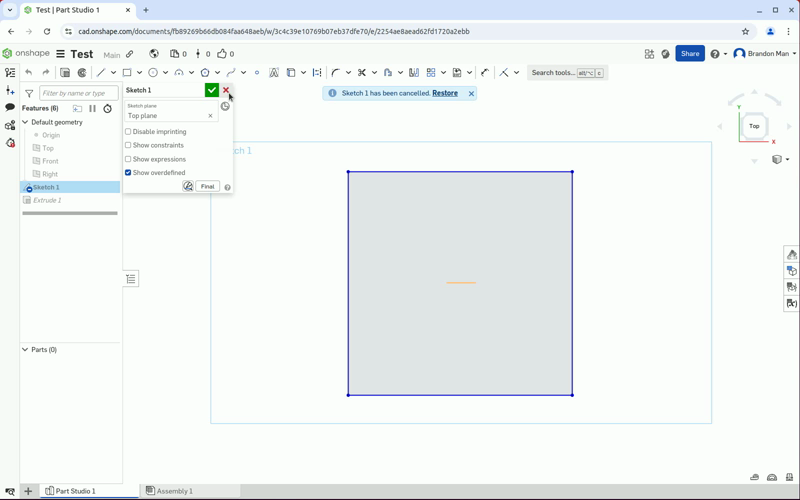
key(shift+s)
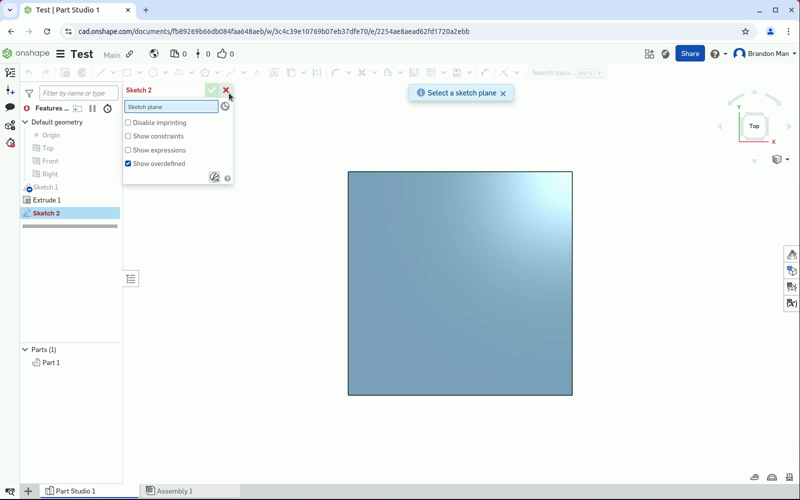
mouse_move(73, 150)
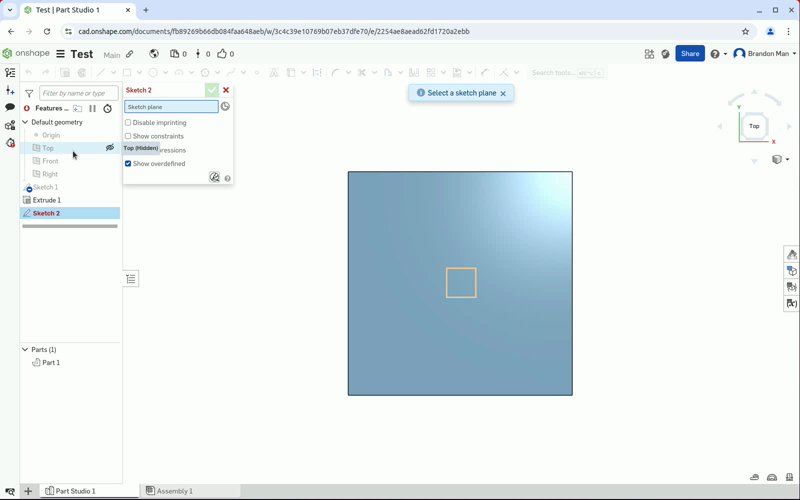
click(73, 150)
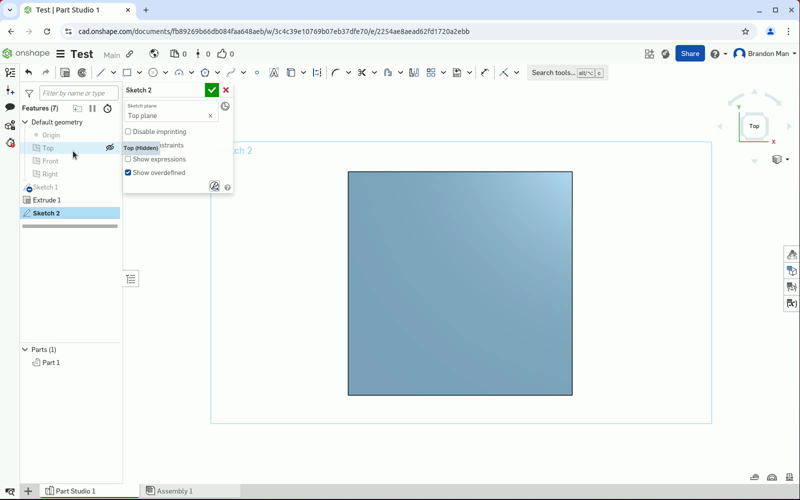
mouse_move(73, 352)
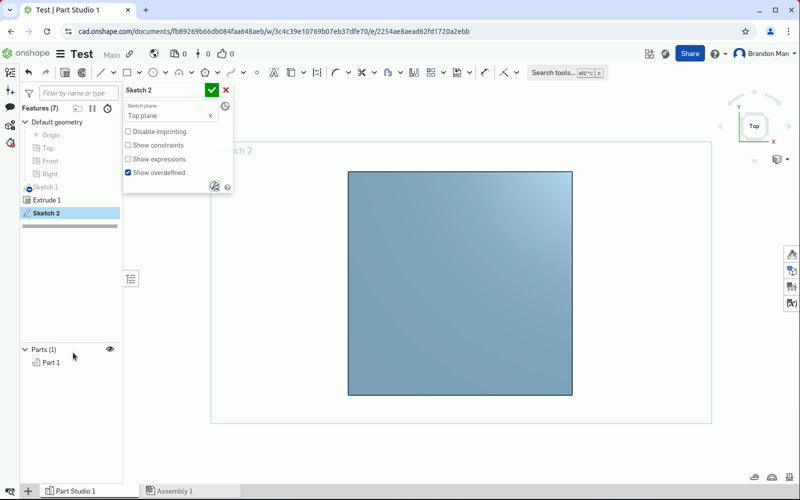
key(y)
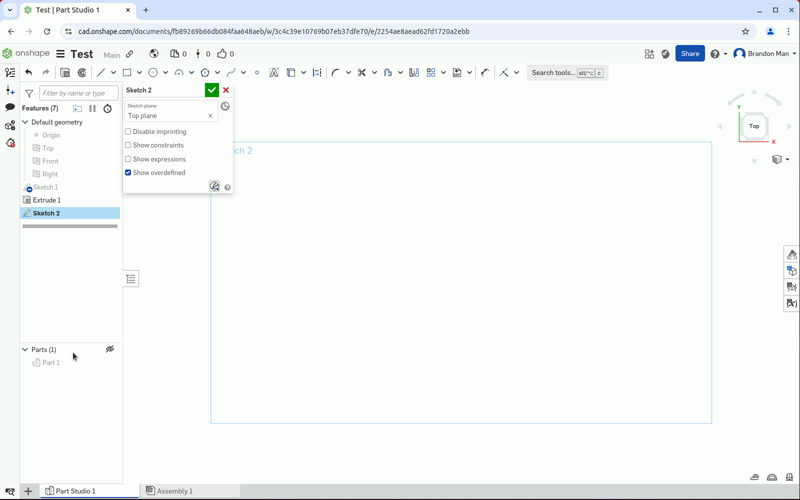
key(l)
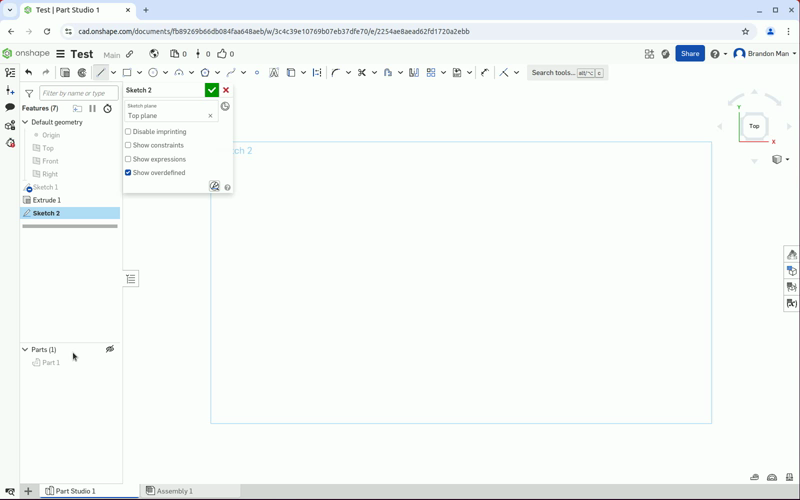
key_down(shift)
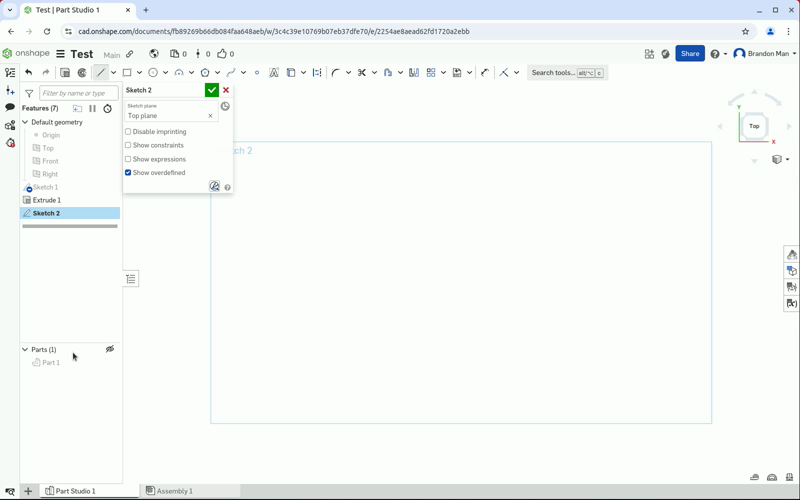
mouse_move(348, 245)
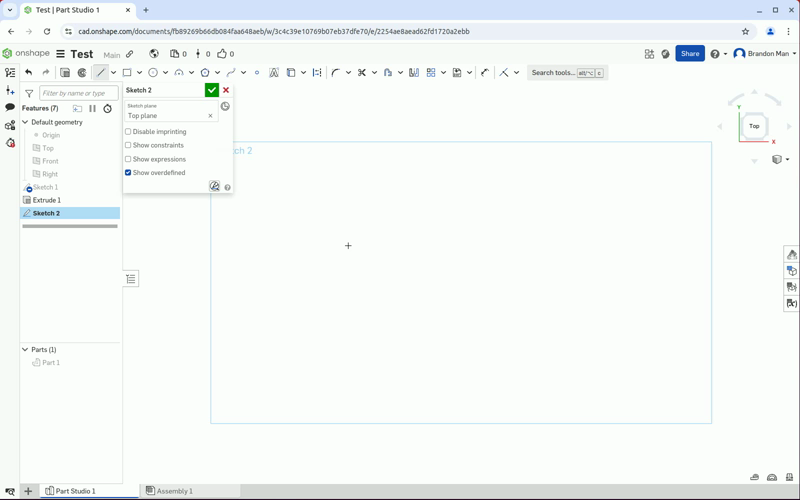
click(348, 245)
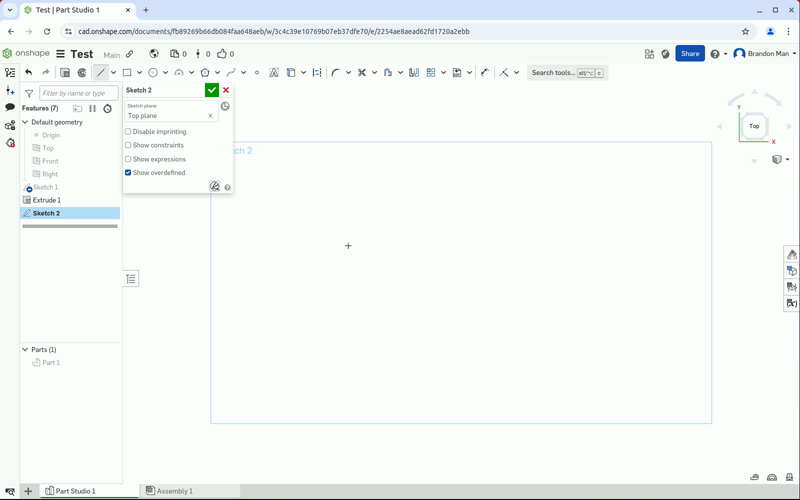
key_up(shift)
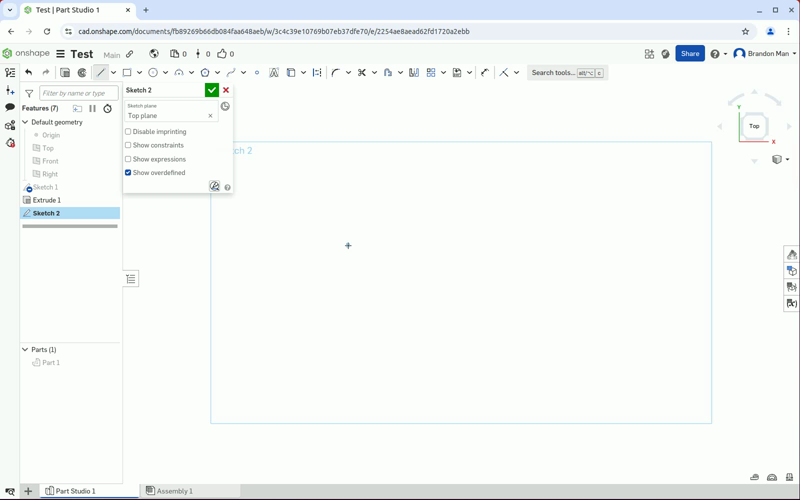
key_down(shift)
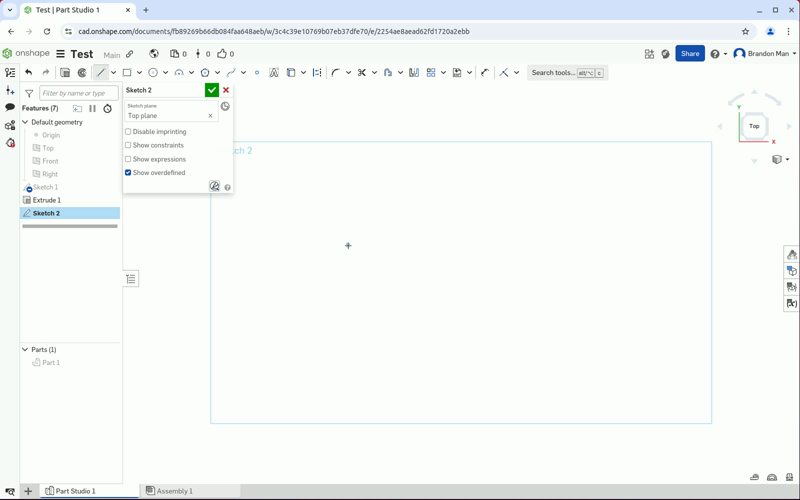
mouse_move(422, 245)
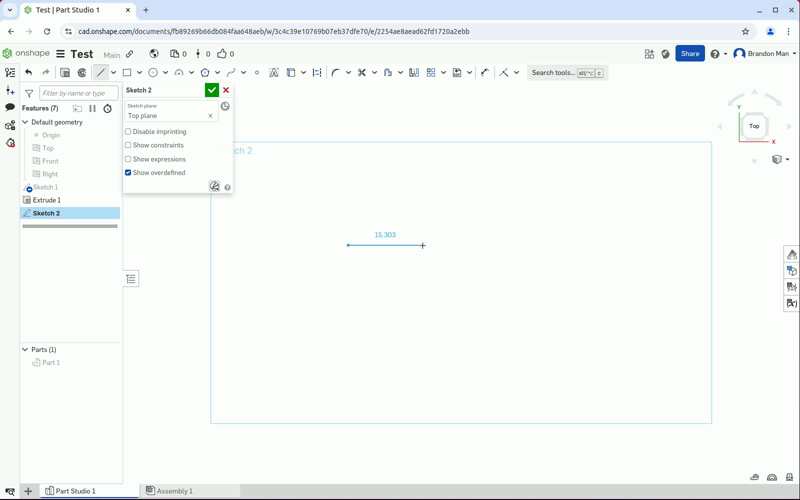
click(422, 245)
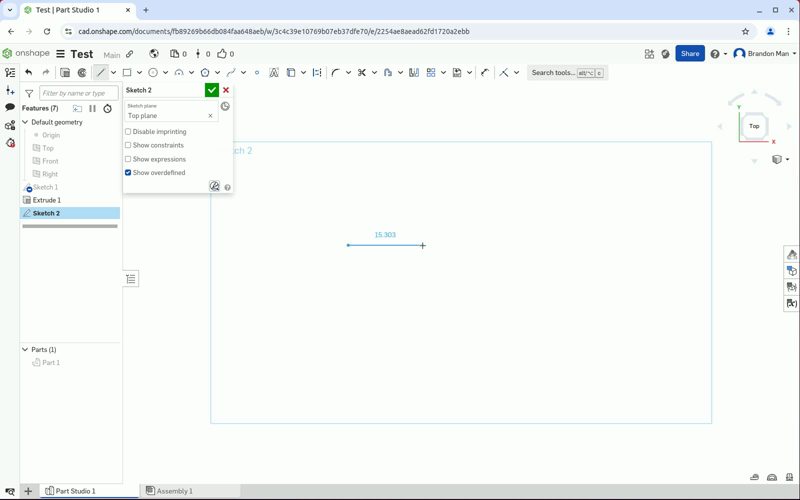
key_up(shift)
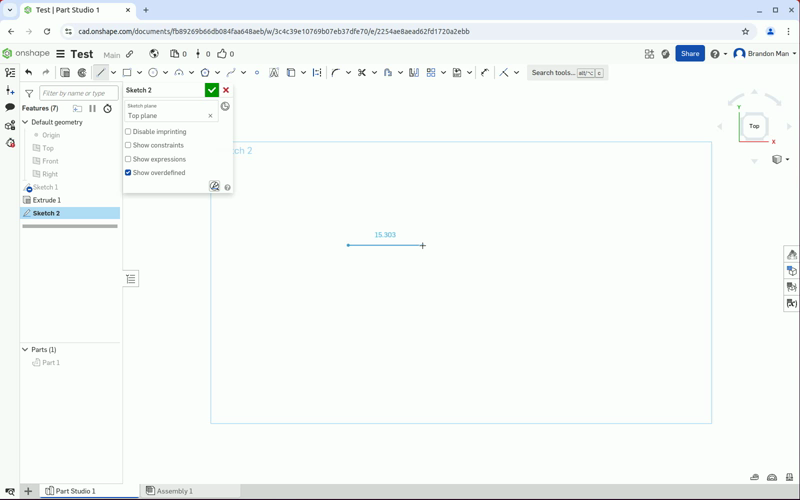
key_down(shift)
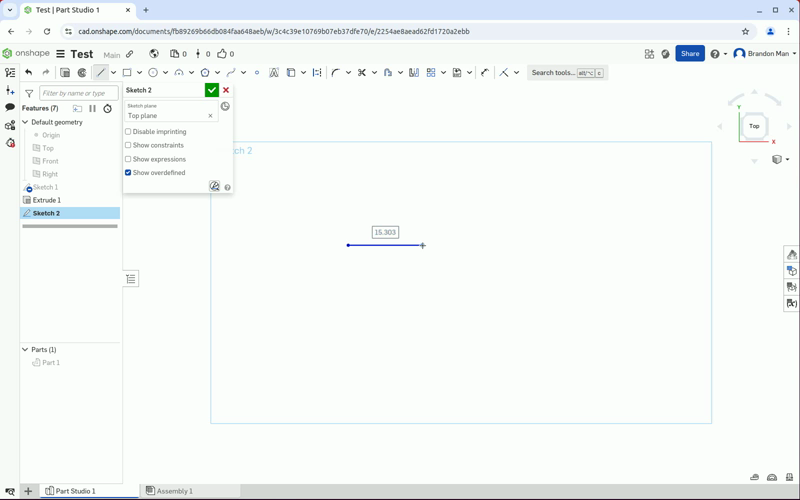
mouse_move(422, 170)
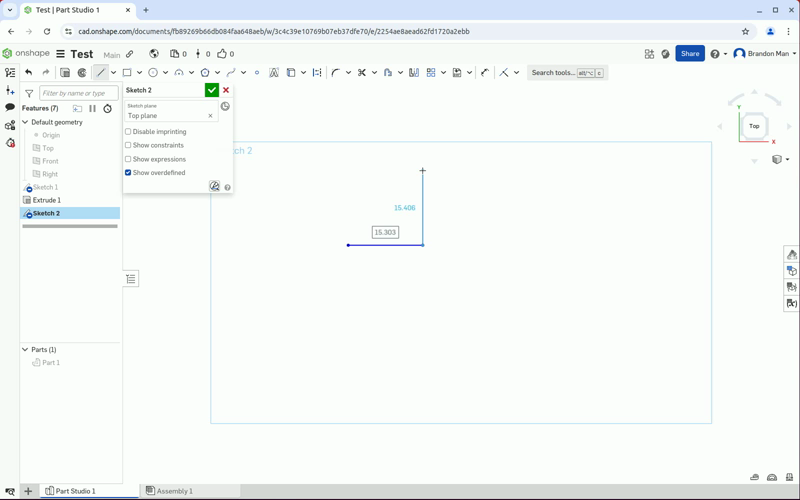
click(422, 170)
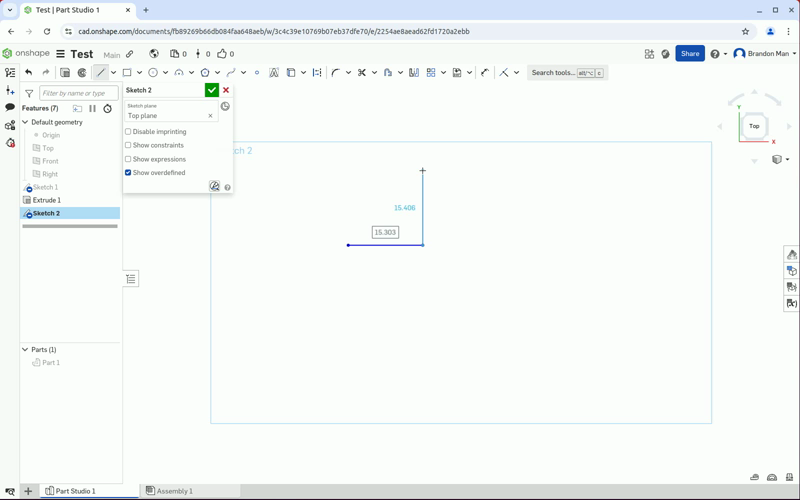
key_up(shift)
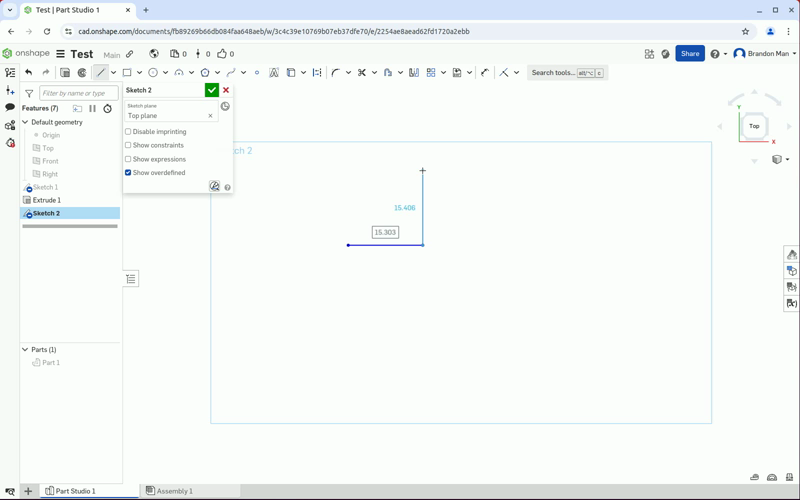
key_down(shift)
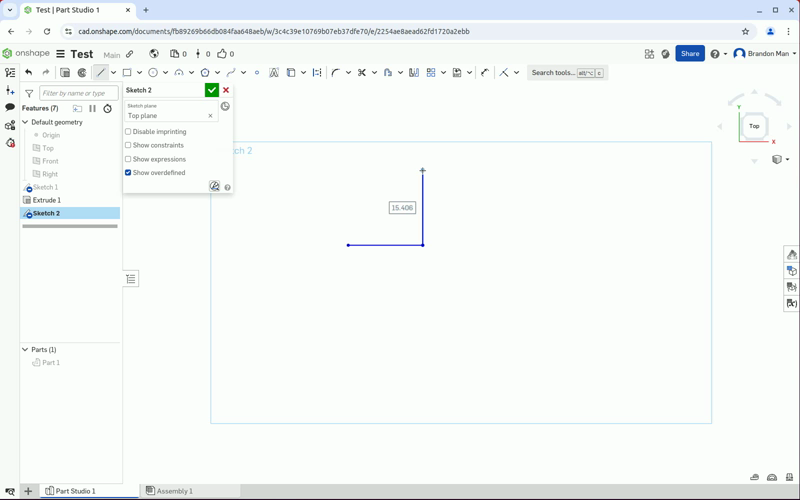
mouse_move(348, 170)
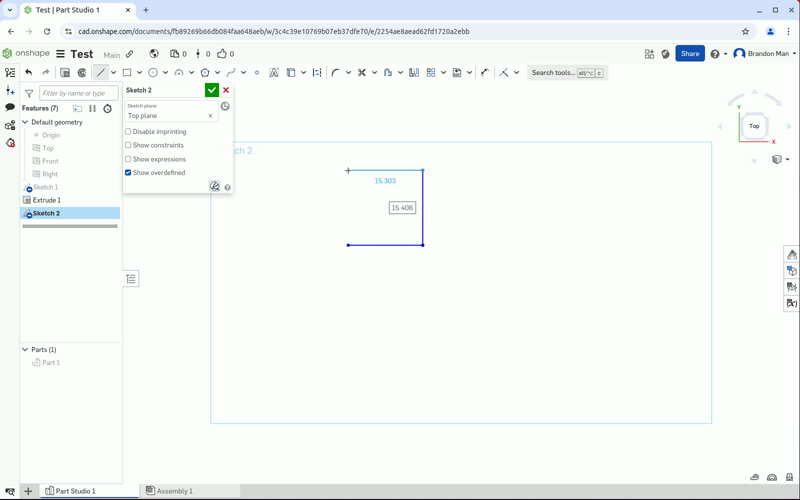
click(348, 170)
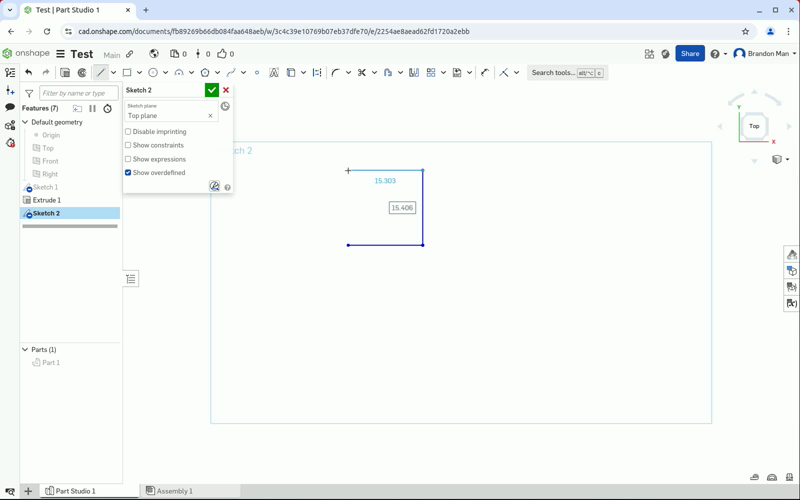
key_up(shift)
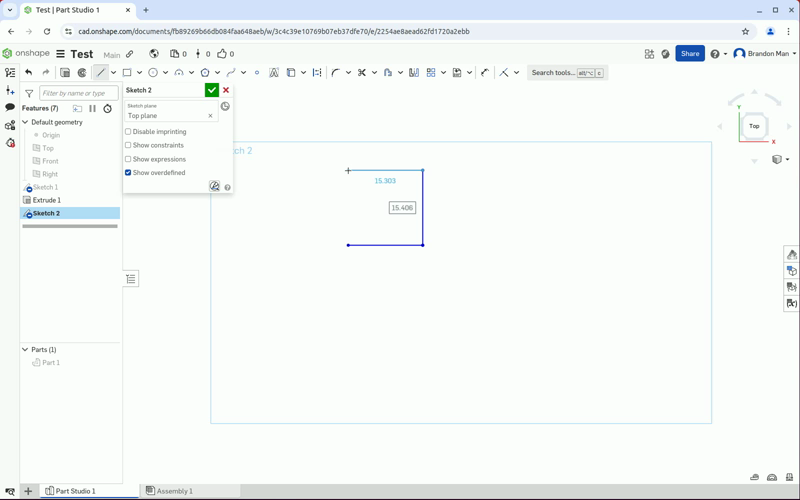
key_down(shift)
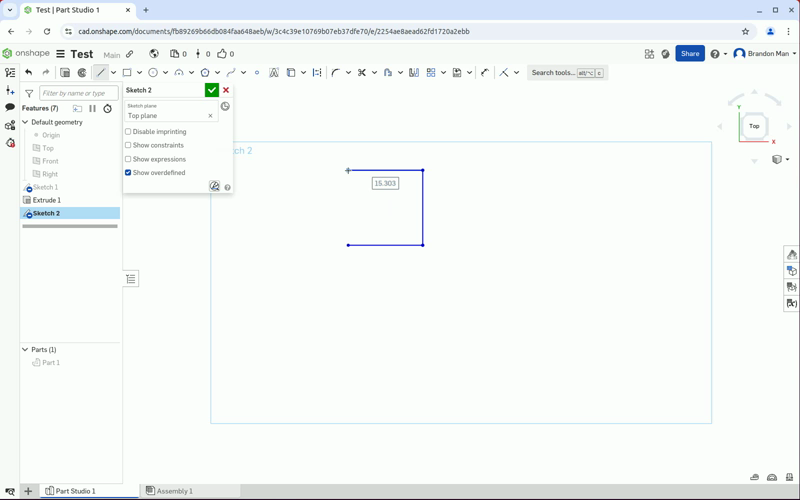
mouse_move(348, 245)
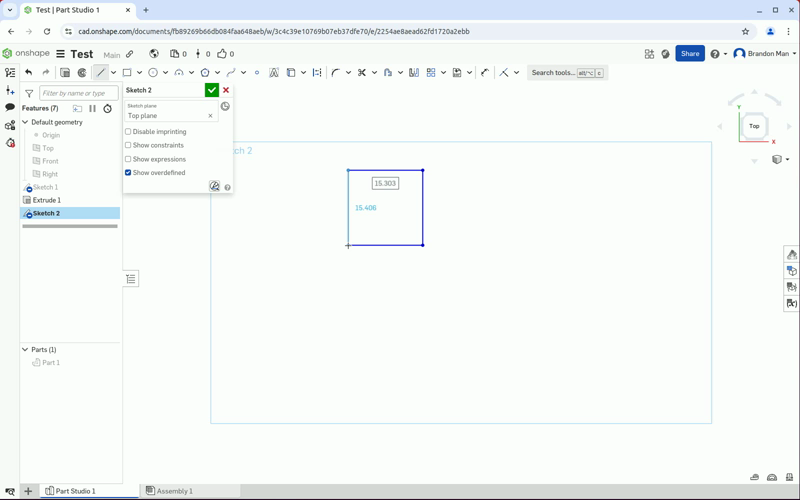
key_up(shift)
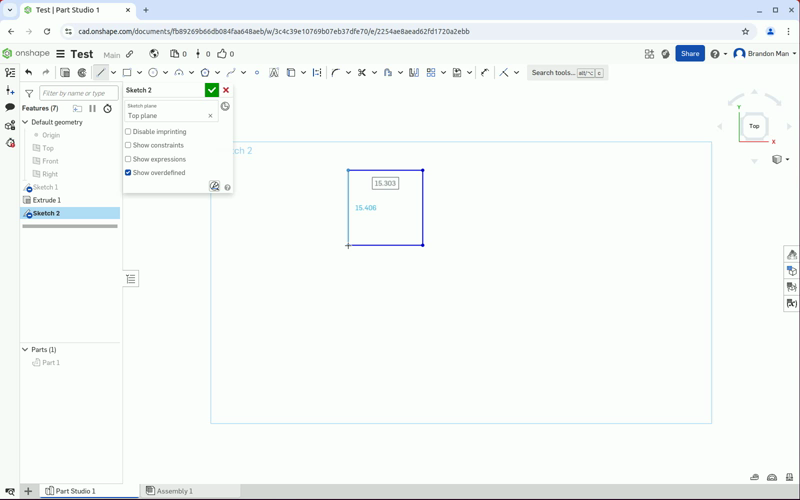
click(348, 245)
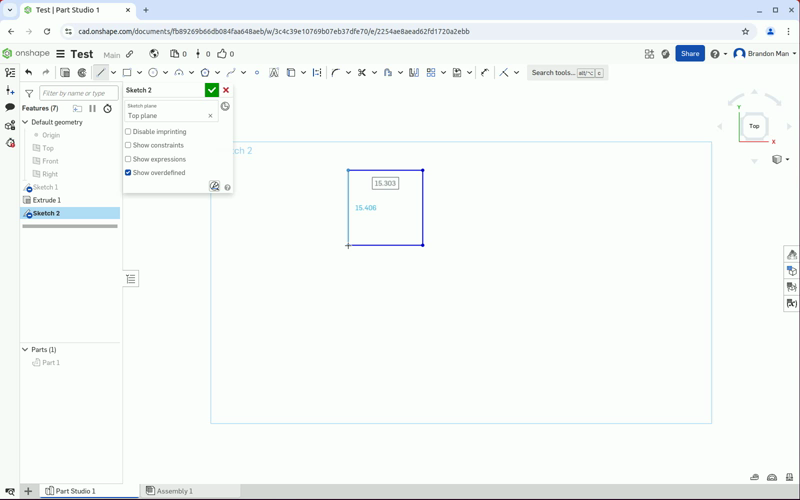
key(esc)
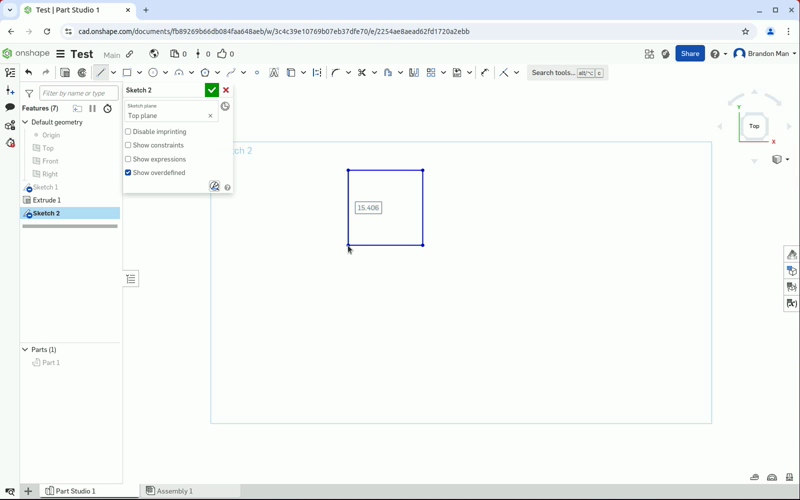
key(l)
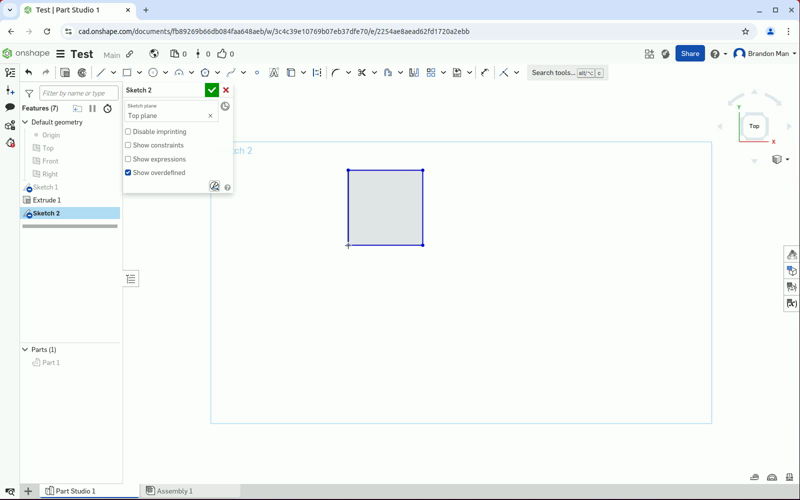
key_down(shift)
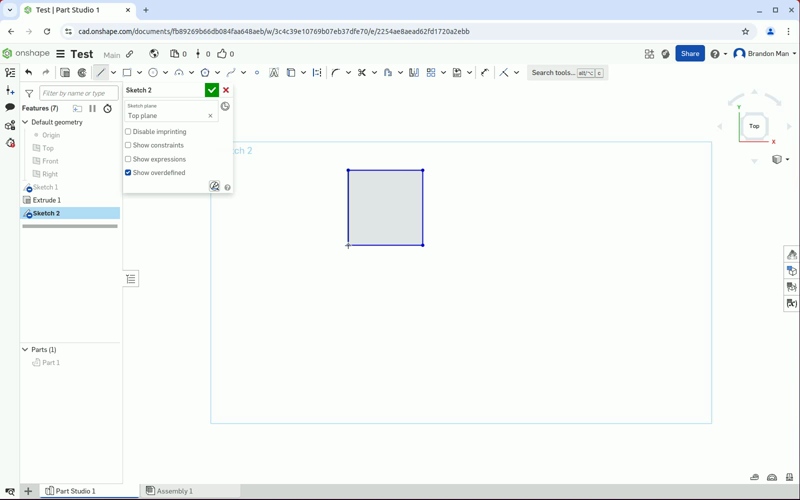
mouse_move(358, 234)
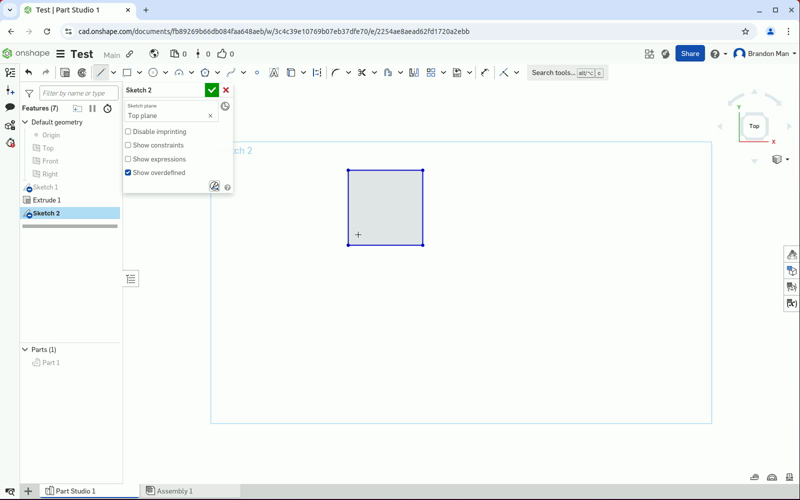
click(358, 234)
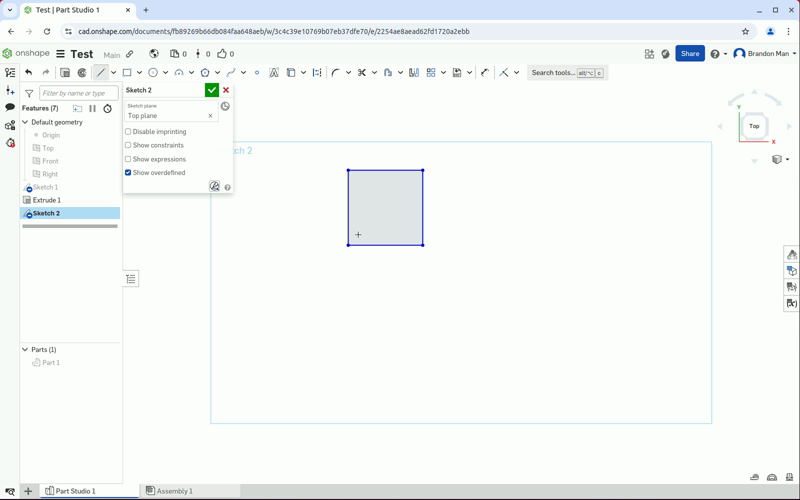
key_up(shift)
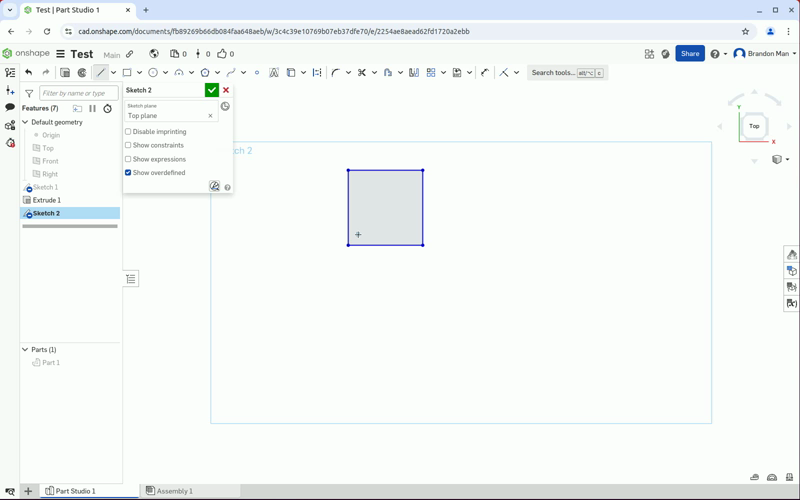
key_down(shift)
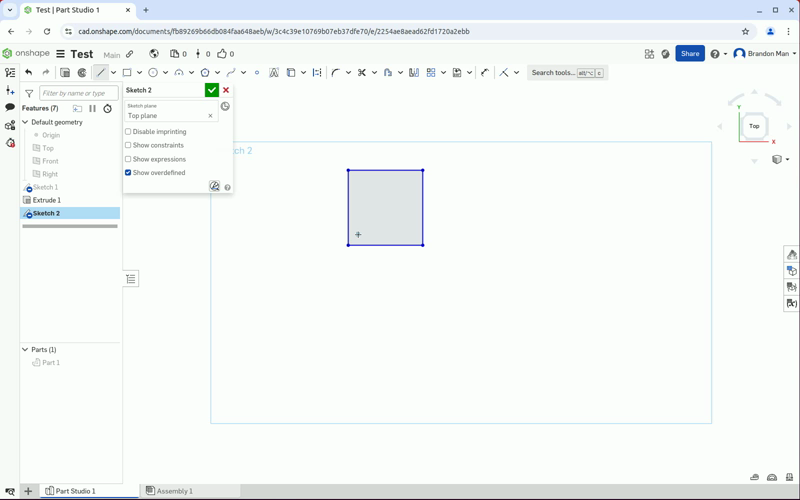
mouse_move(388, 234)
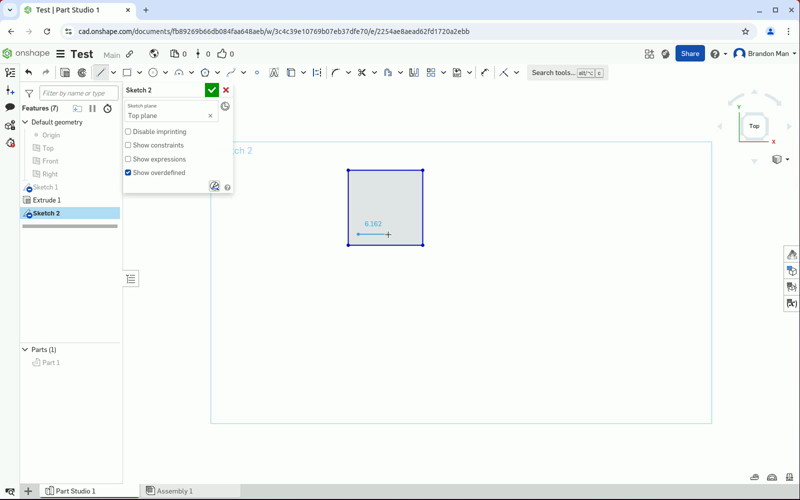
mouse_move(411, 234)
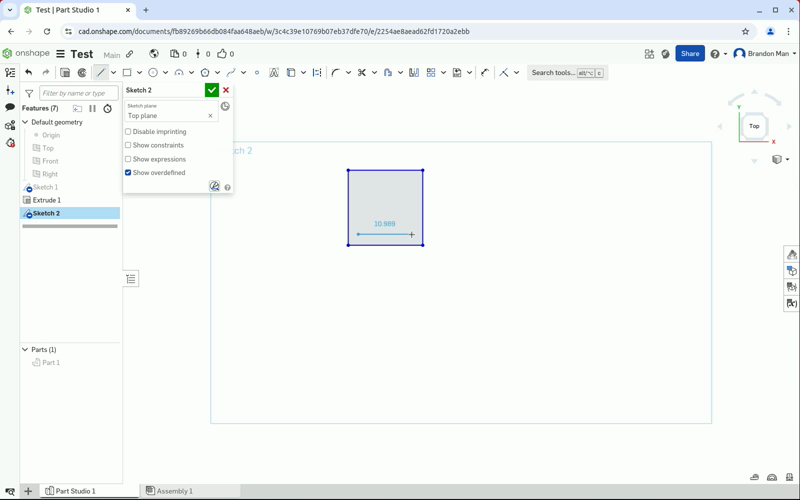
click(411, 234)
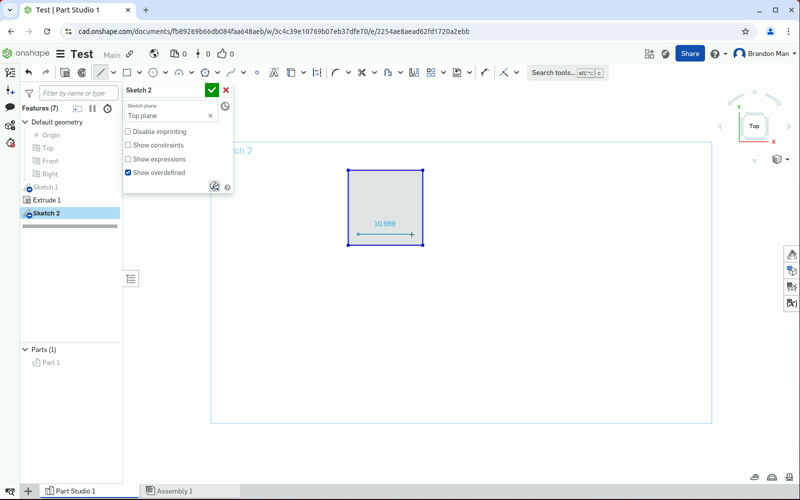
key_up(shift)
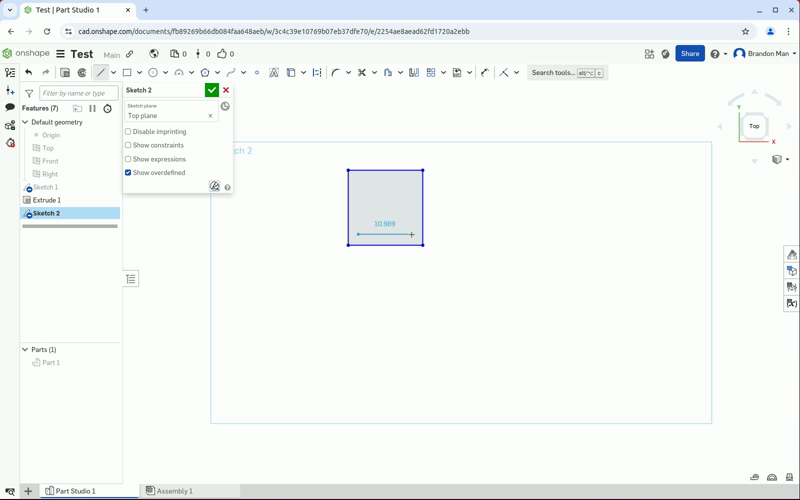
key_down(shift)
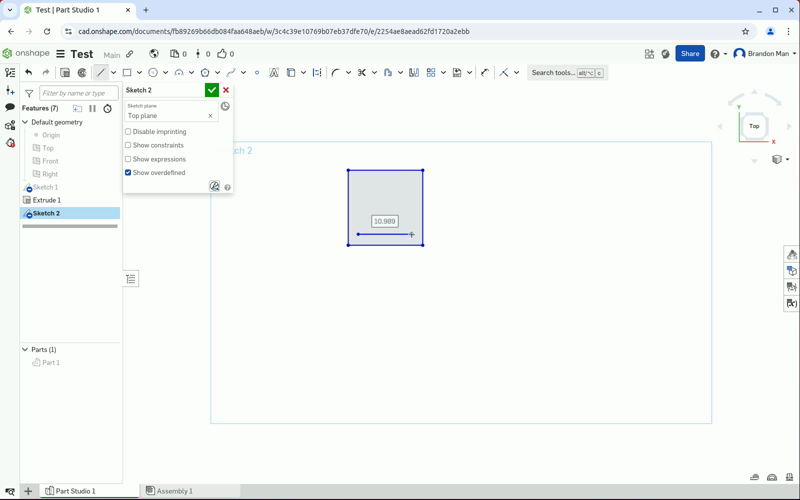
mouse_move(441, 234)
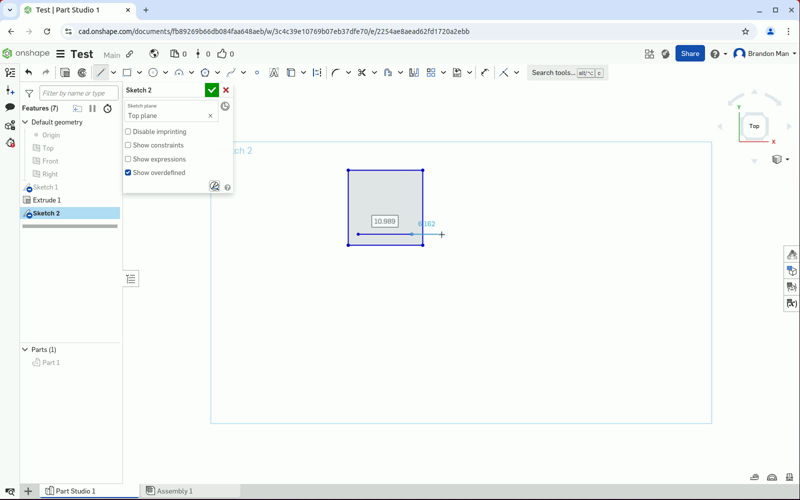
mouse_move(411, 181)
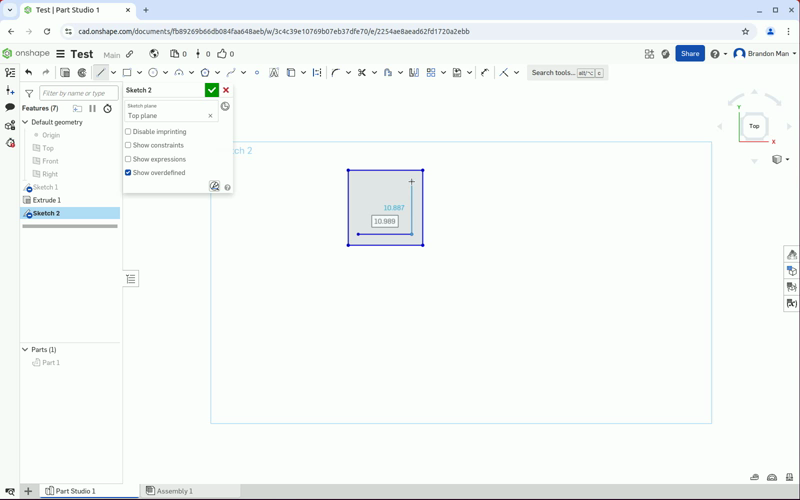
click(411, 181)
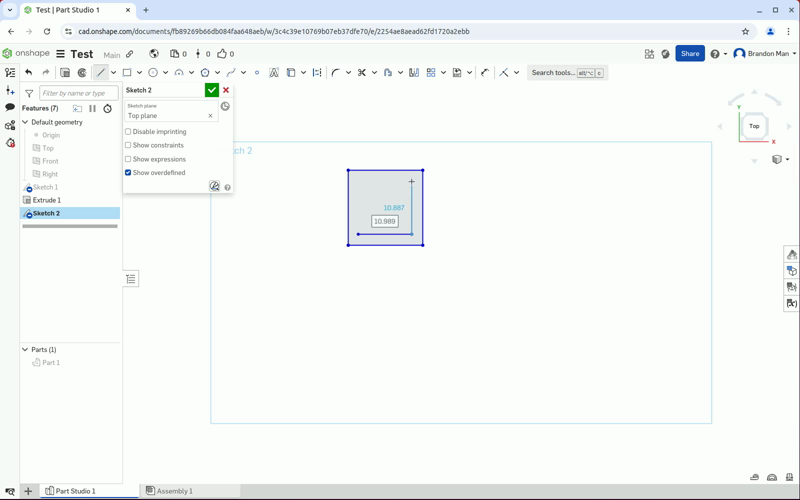
key_up(shift)
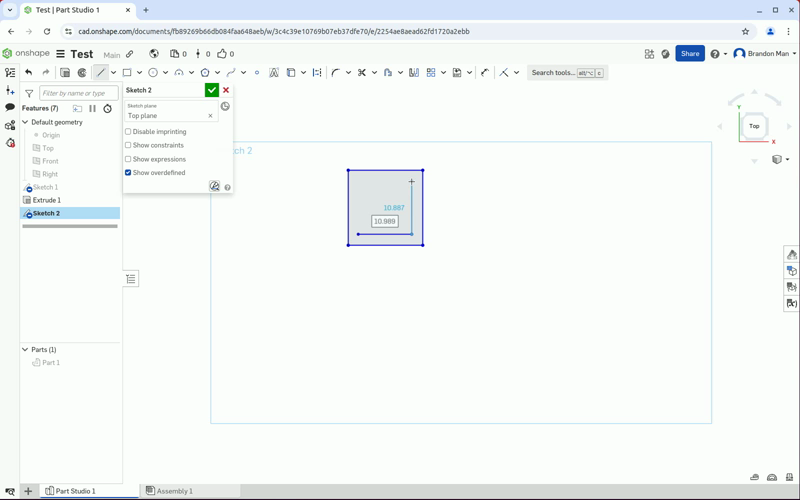
key_down(shift)
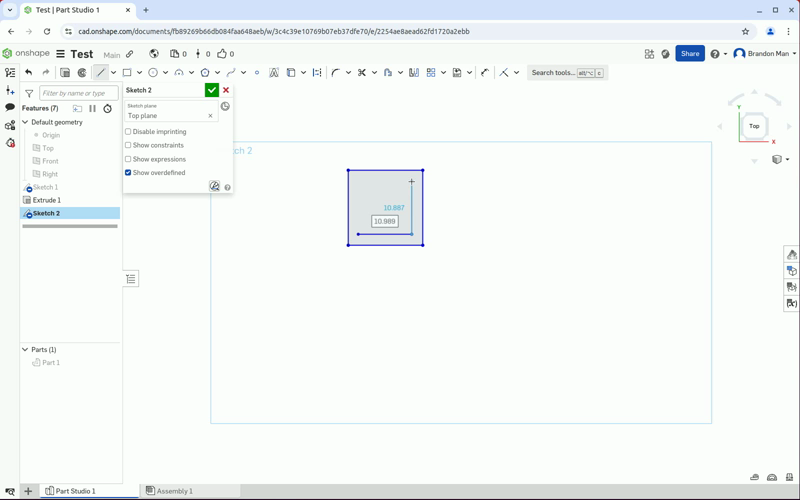
mouse_move(441, 181)
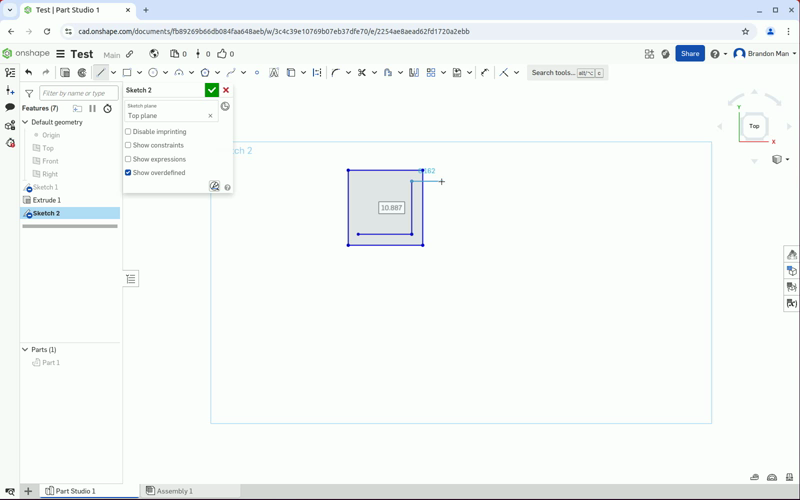
mouse_move(358, 181)
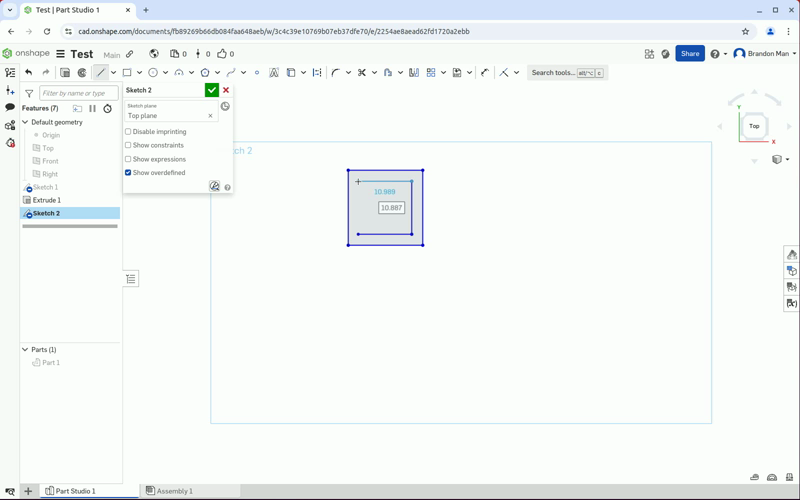
click(358, 181)
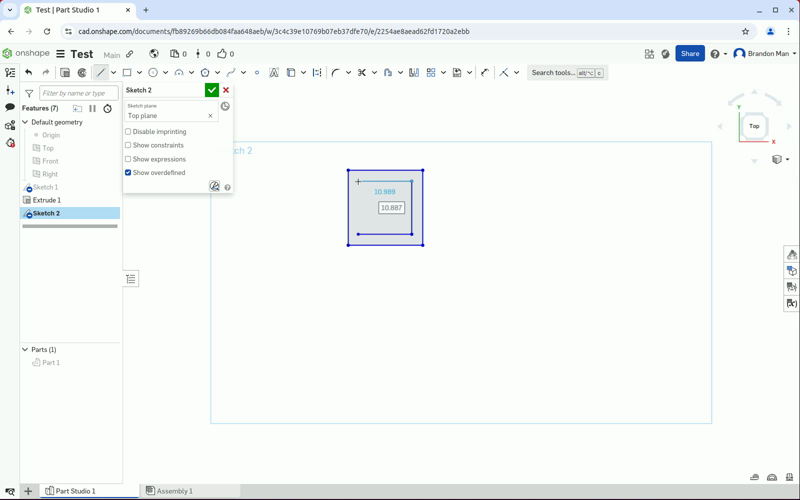
key_up(shift)
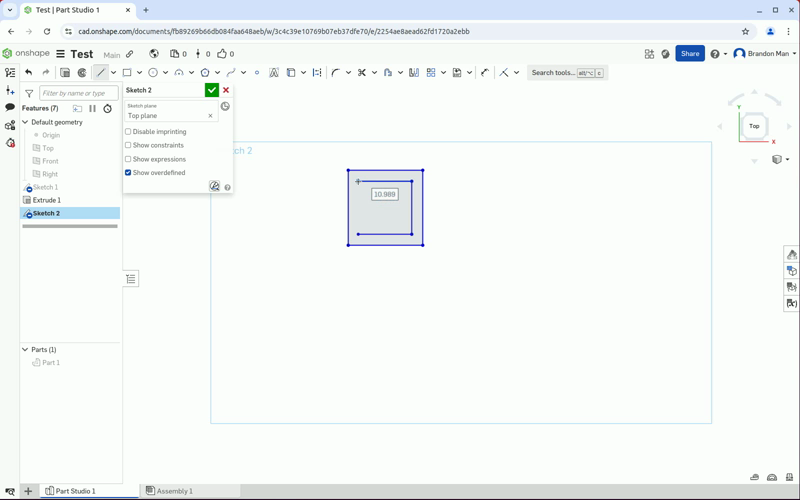
mouse_move(388, 181)
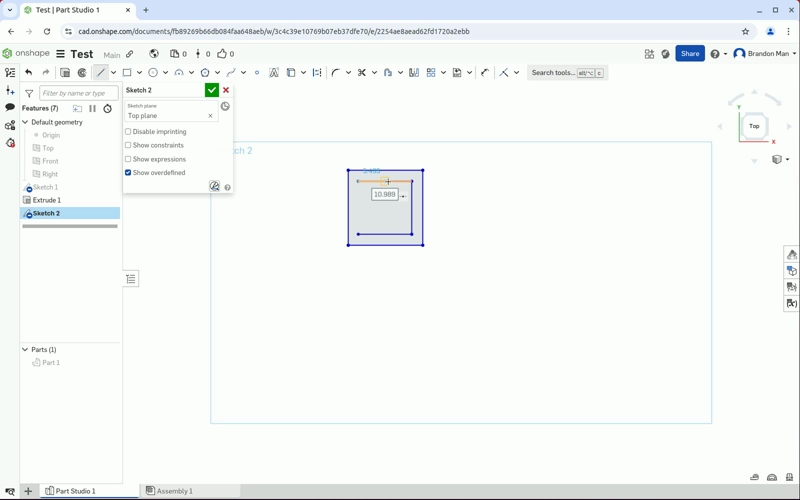
key_down(shift)
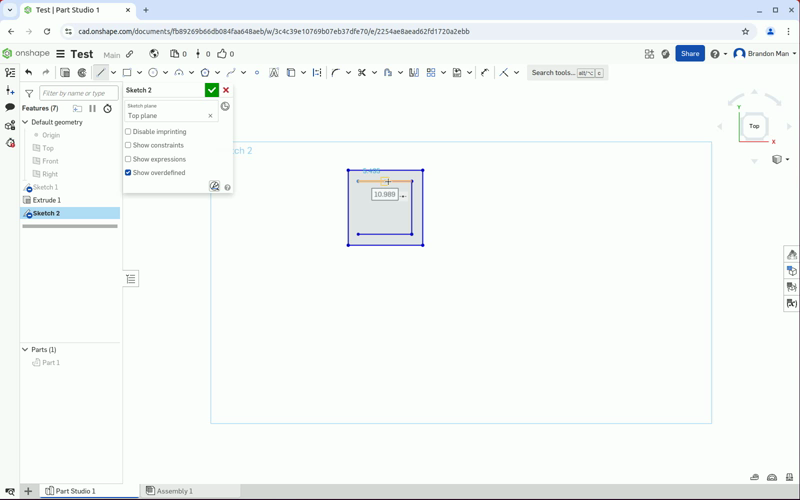
mouse_move(358, 234)
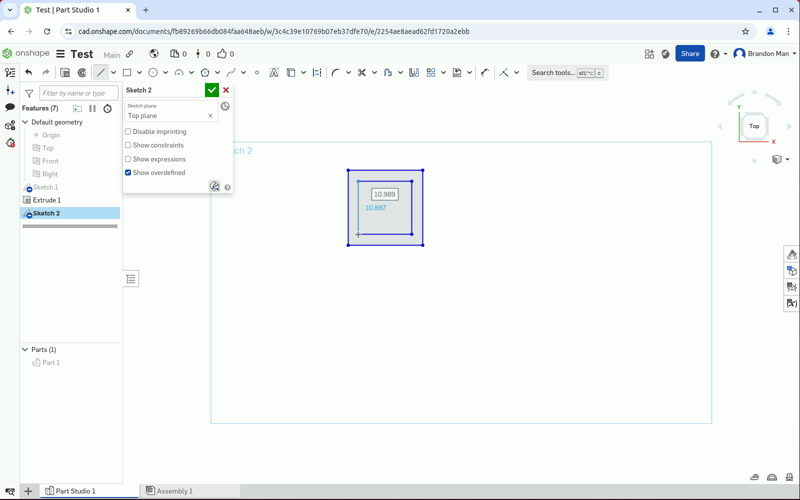
key_up(shift)
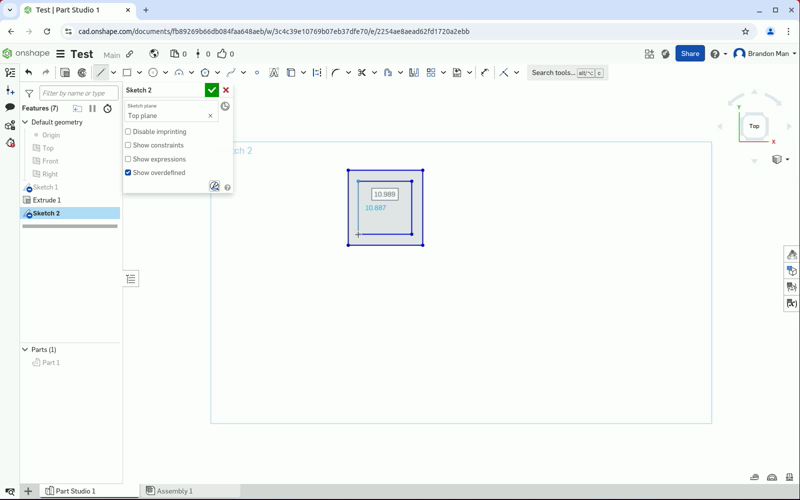
click(358, 234)
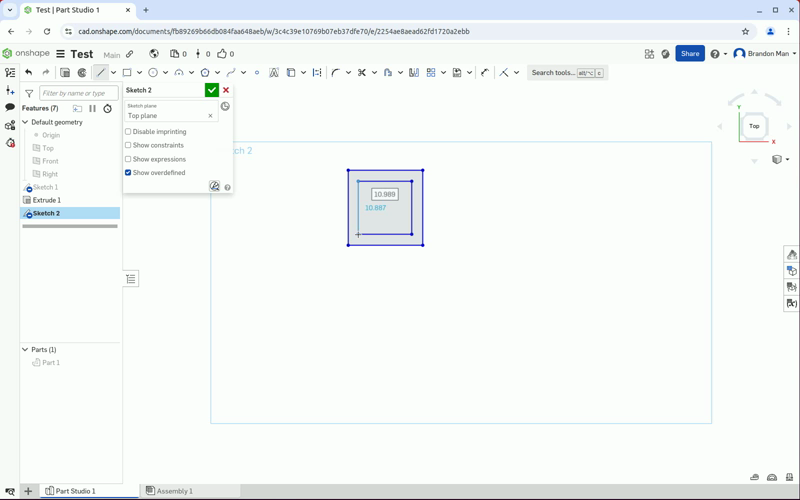
key(esc)
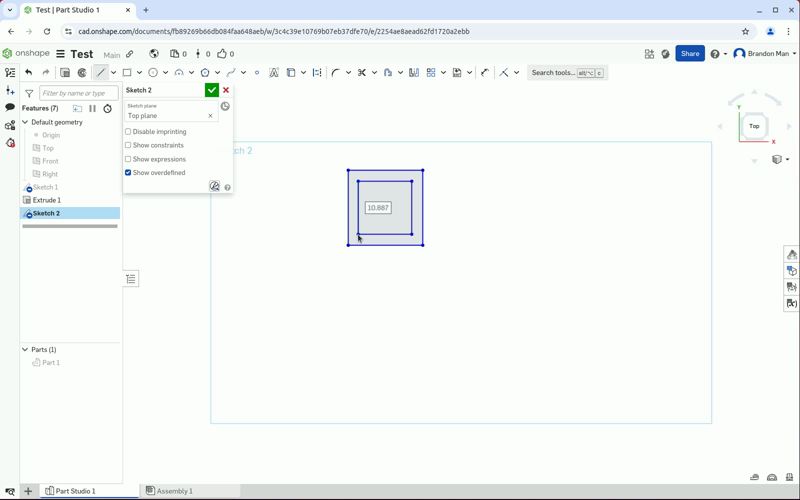
mouse_move(366, 240)
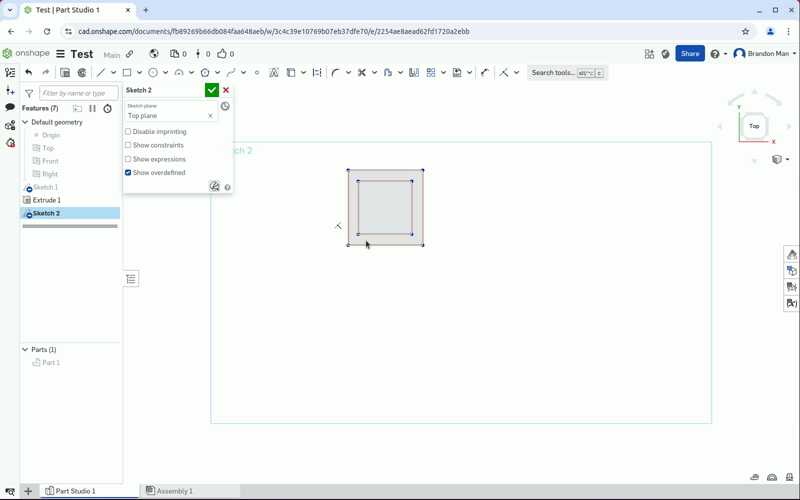
click(366, 240)
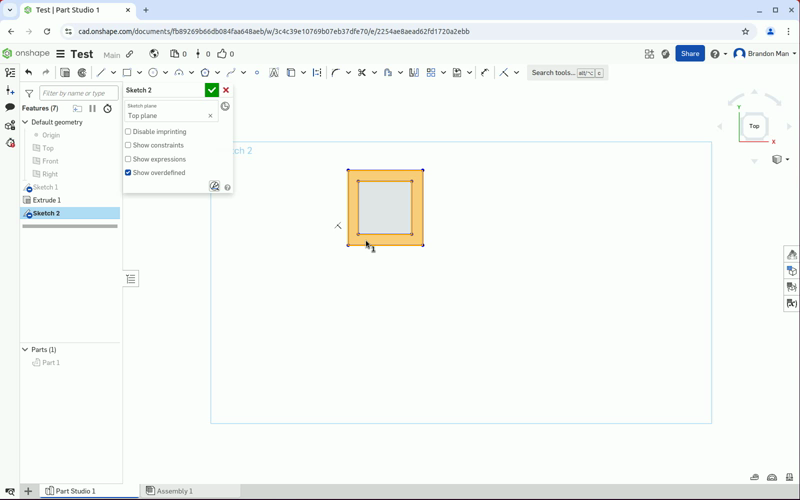
mouse_move(73, 352)
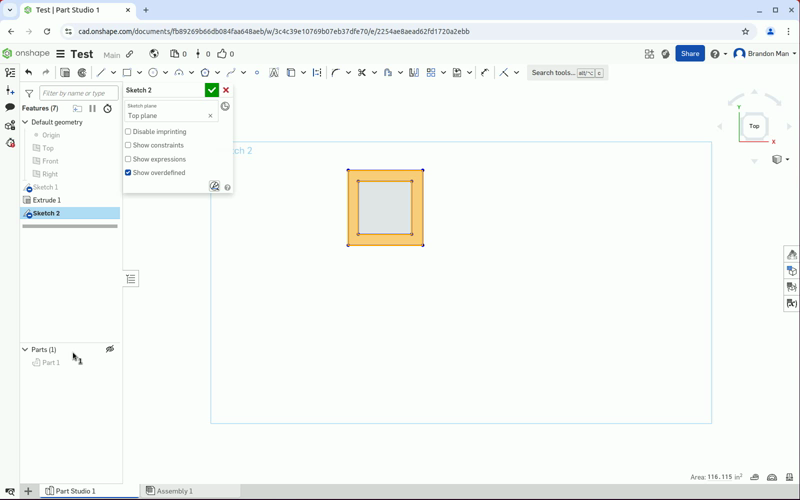
key(shift+y)
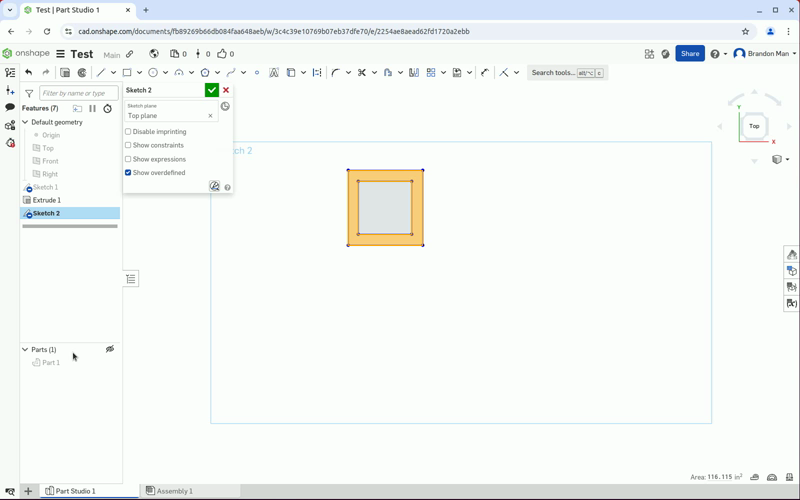
key(shift+e)
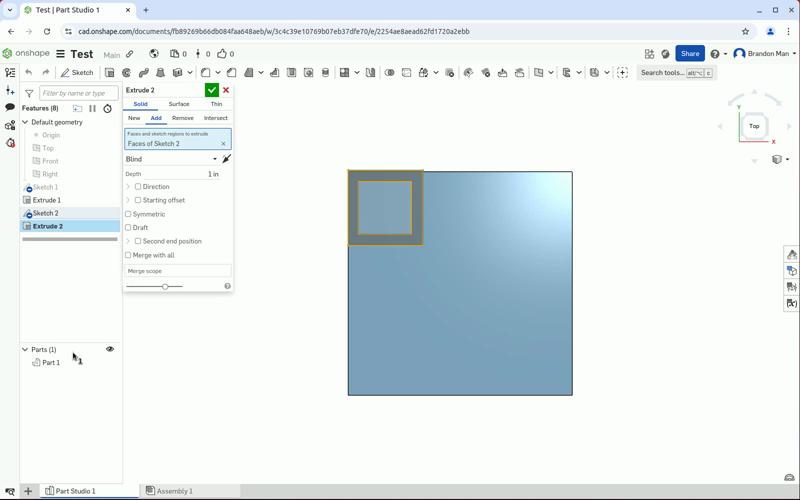
mouse_move(143, 106)
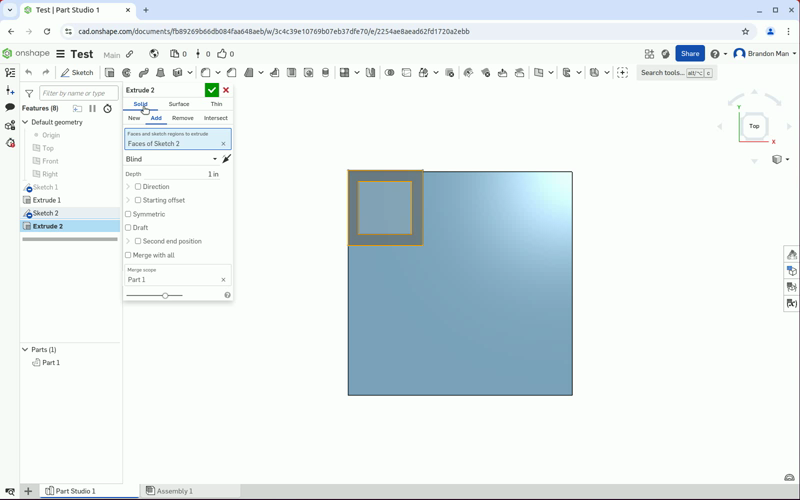
click(143, 106)
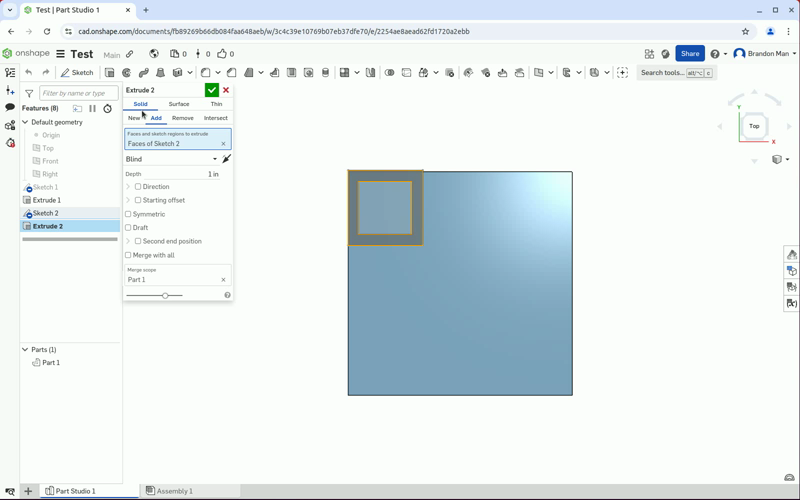
mouse_move(137, 120)
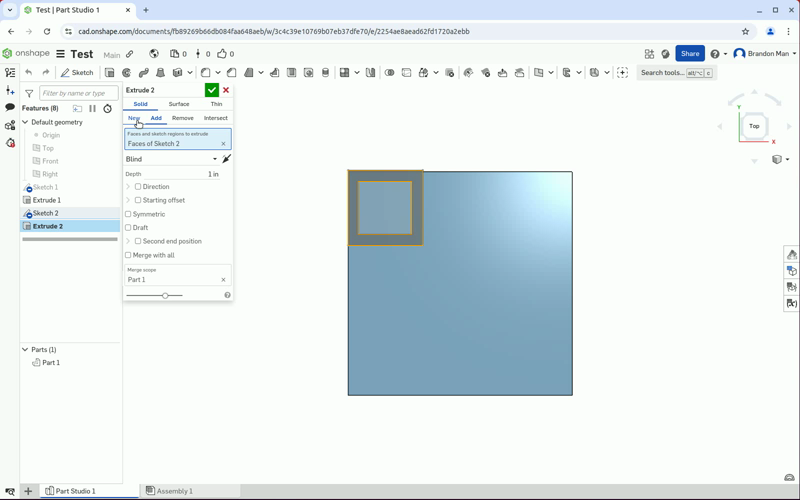
click(137, 120)
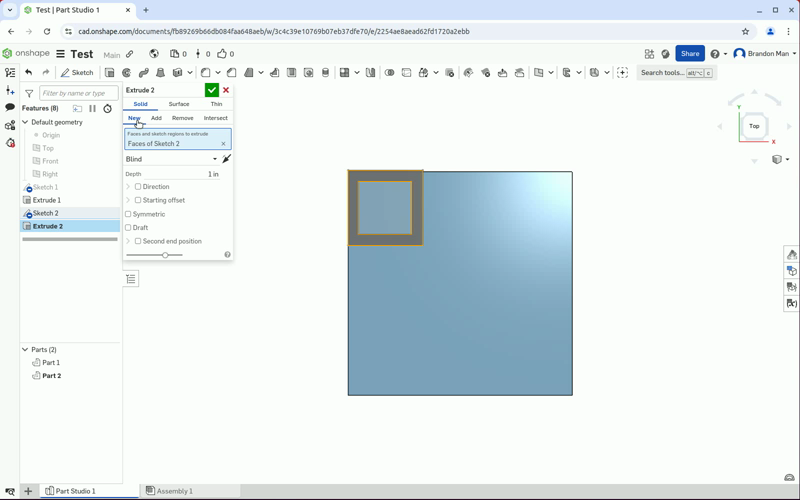
key(tab, 4)
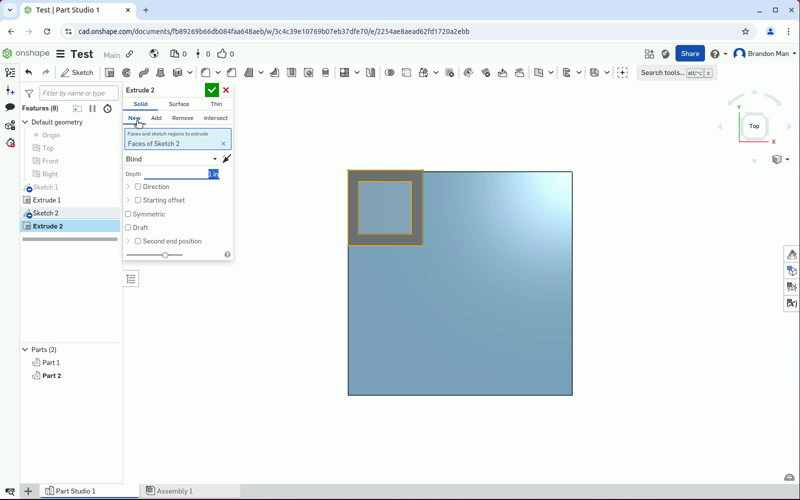
text(0.241)
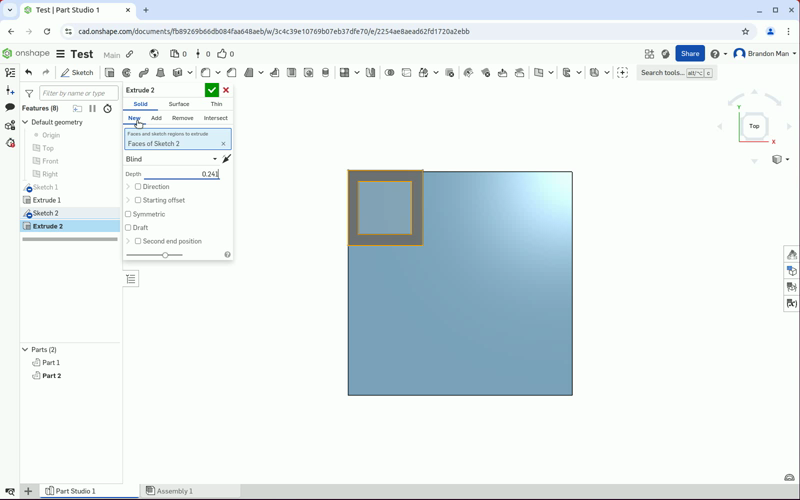
key(enter)
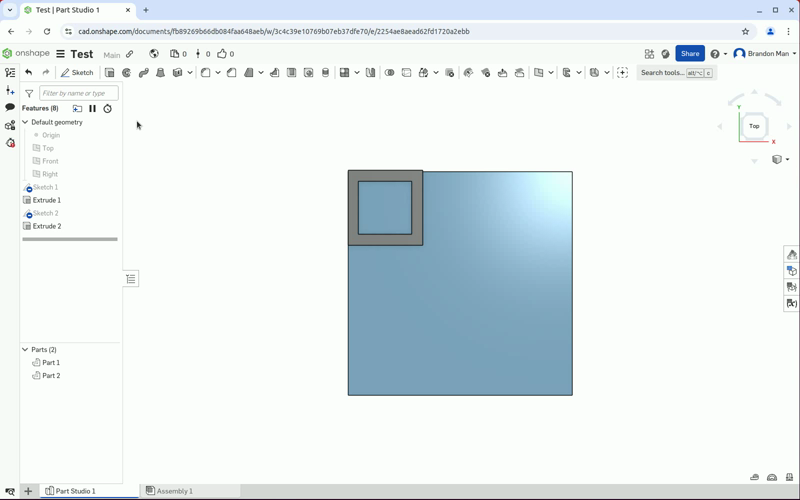
key(shift+h)
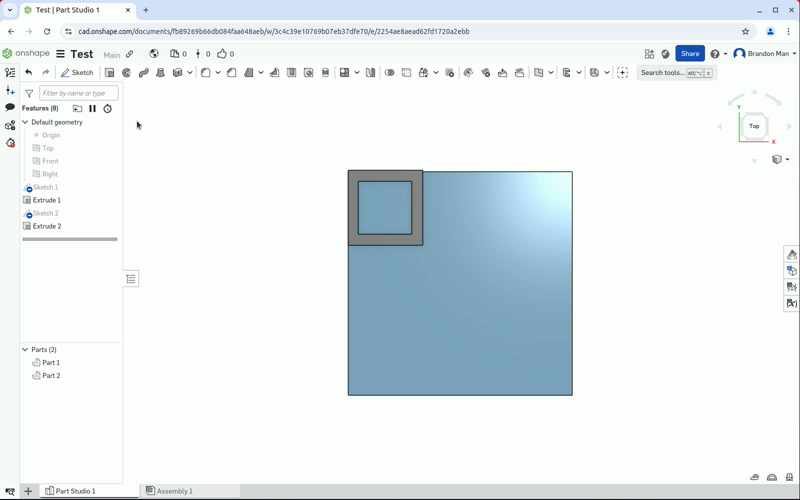
key(shift+h)
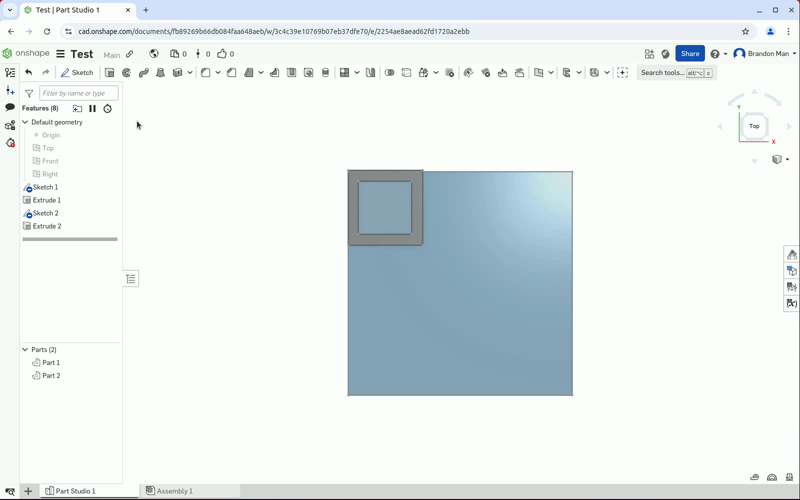
key(shift+7)
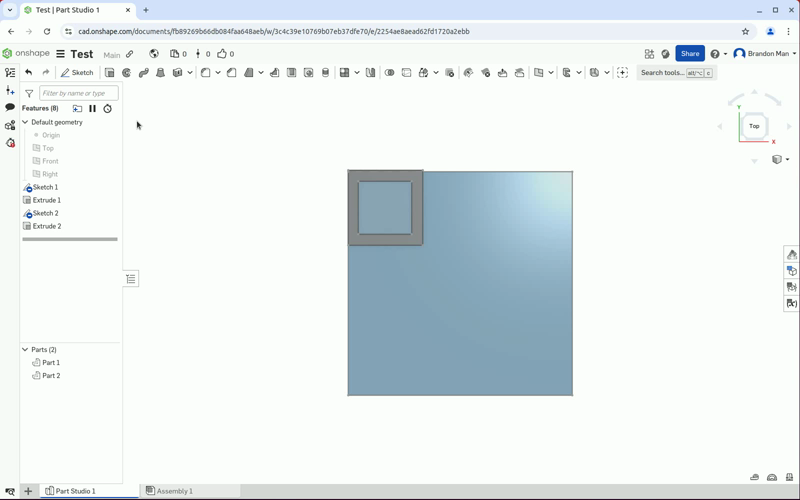
key(up, 3)
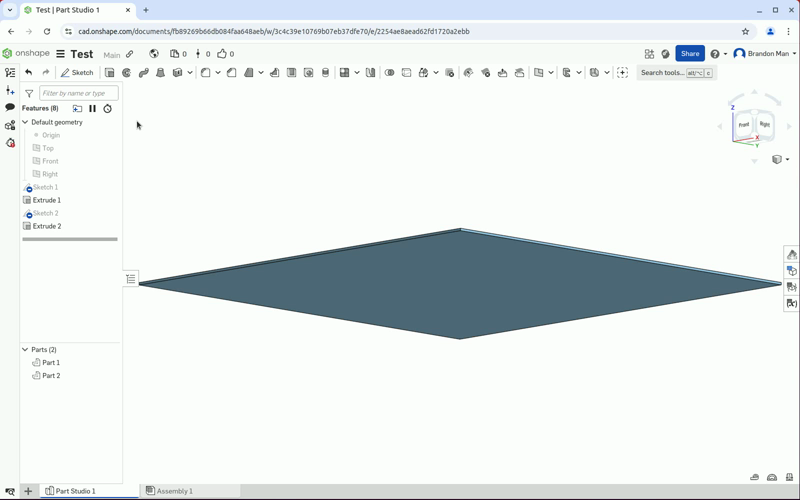
key(left, 3)
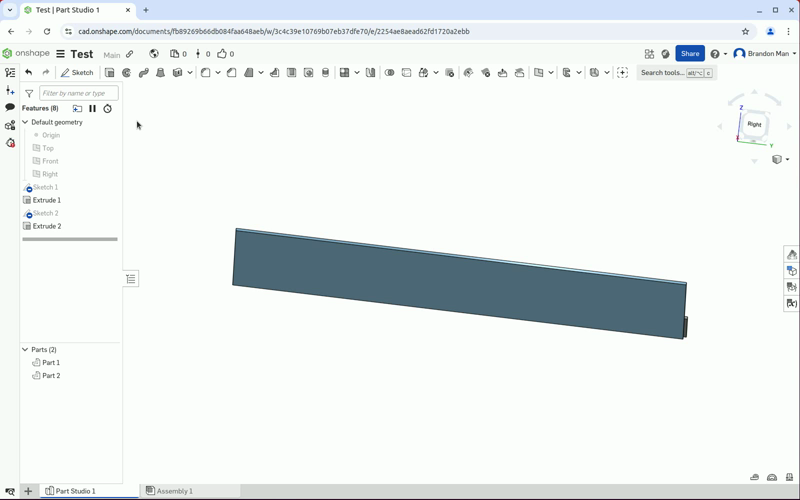
key(right, 3)
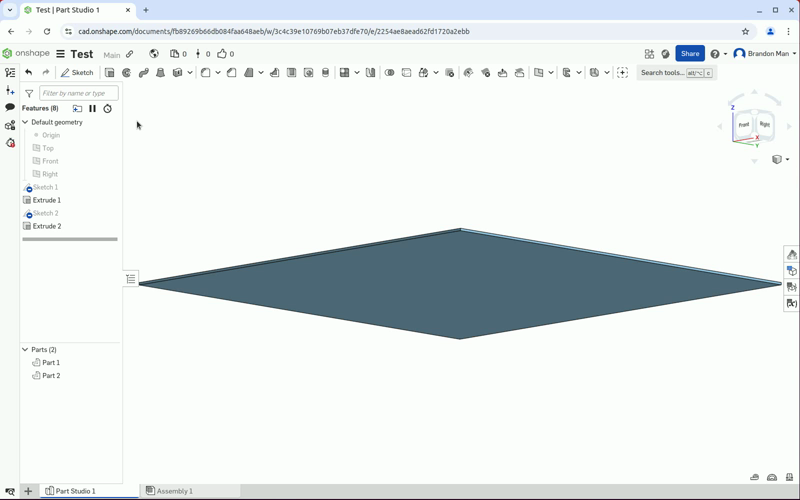
key(down, 3)
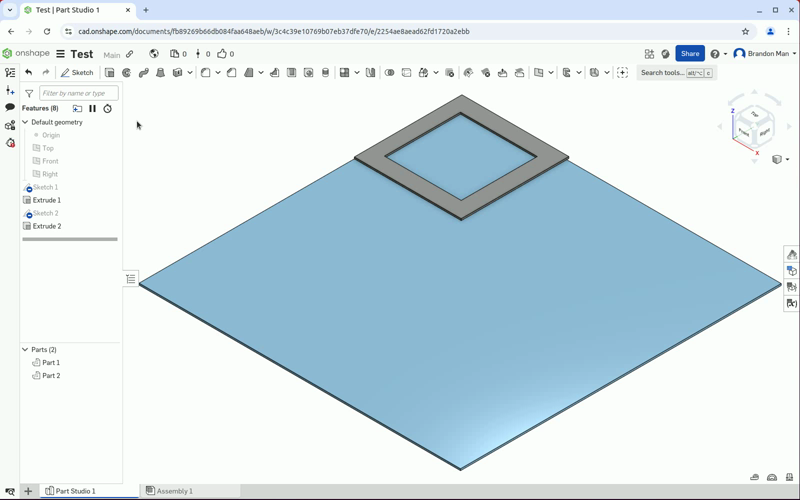
mouse_move(73, 189)
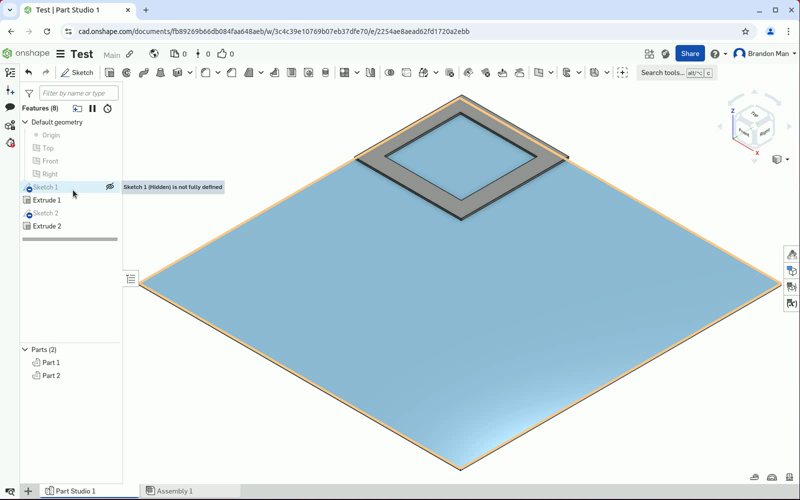
click(73, 189)